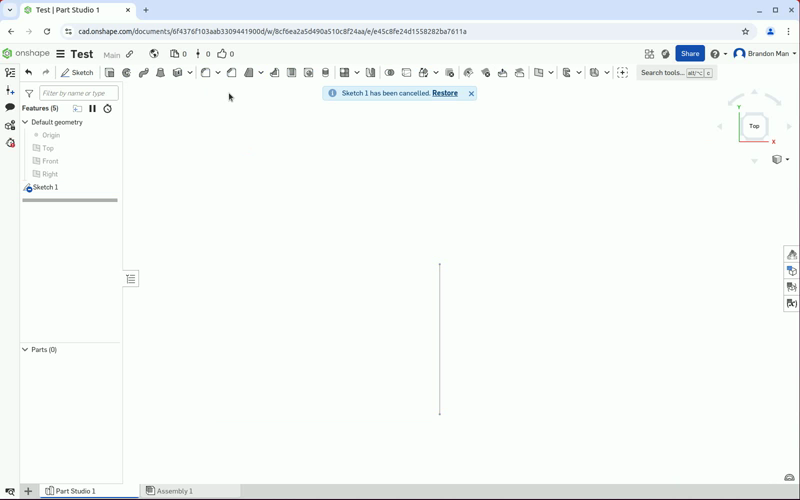
key(shift+h)
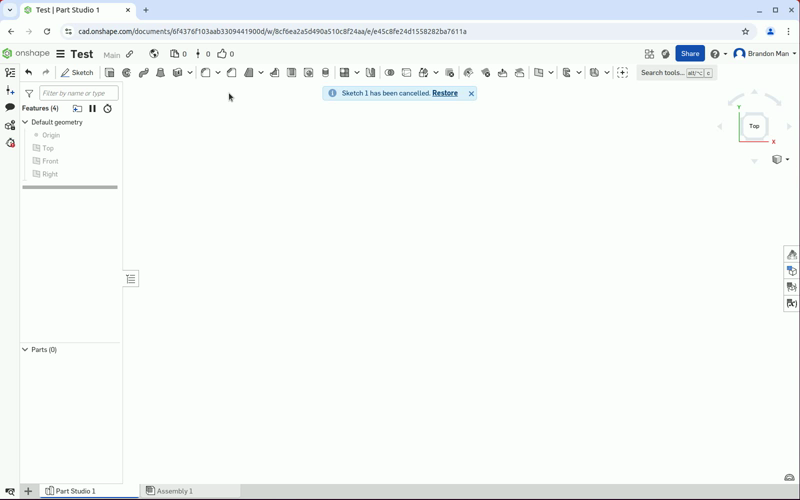
mouse_move(73, 352)
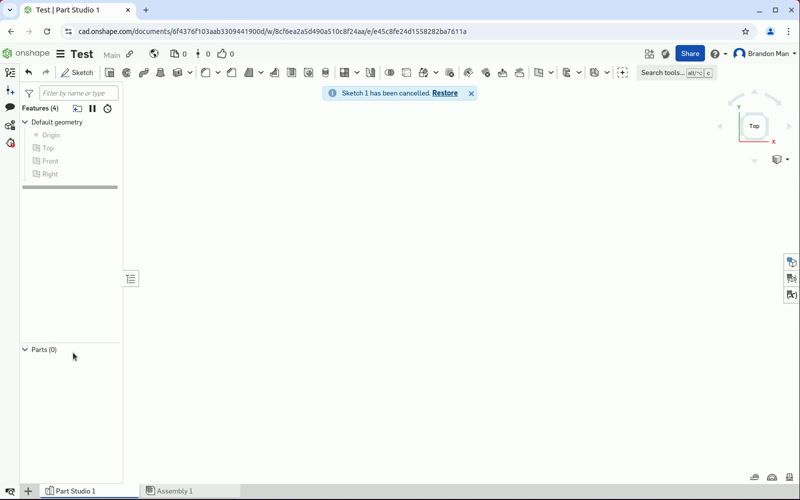
key(y)
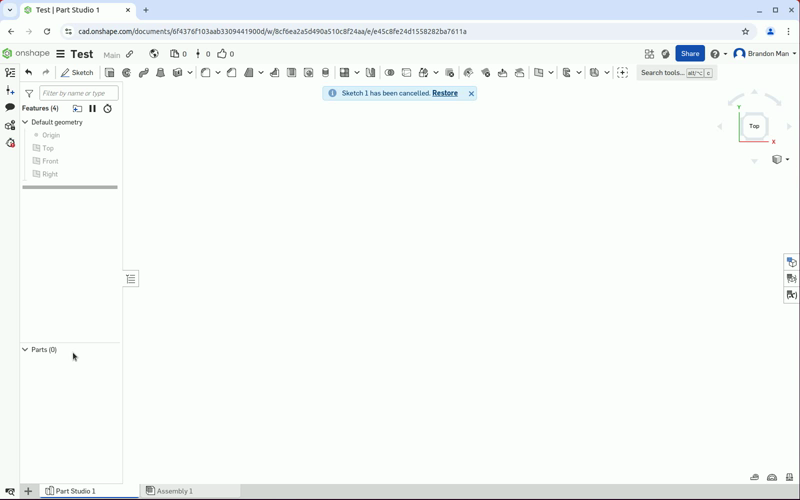
key(shift+p)
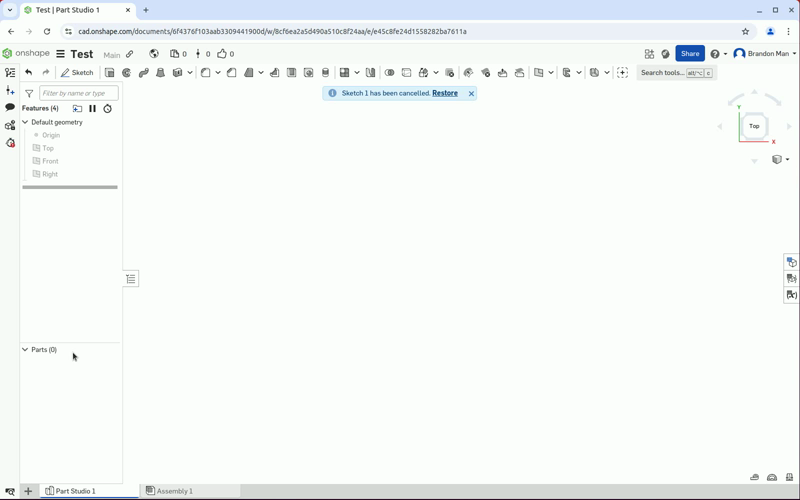
key(space)
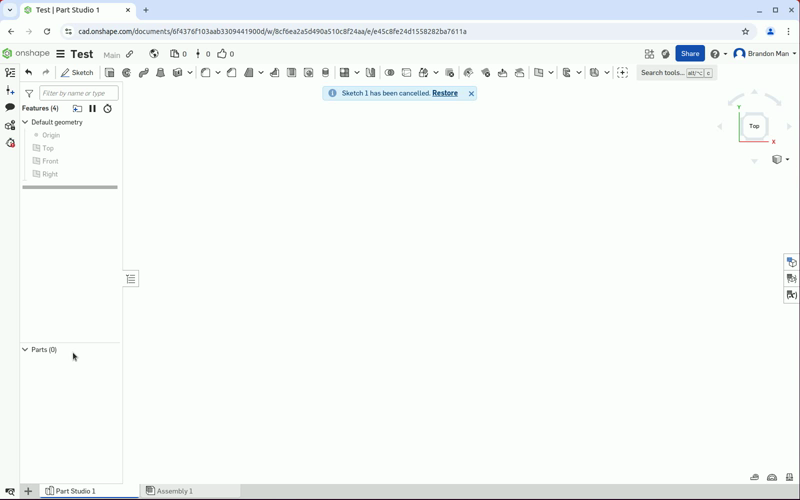
key_down(shift)
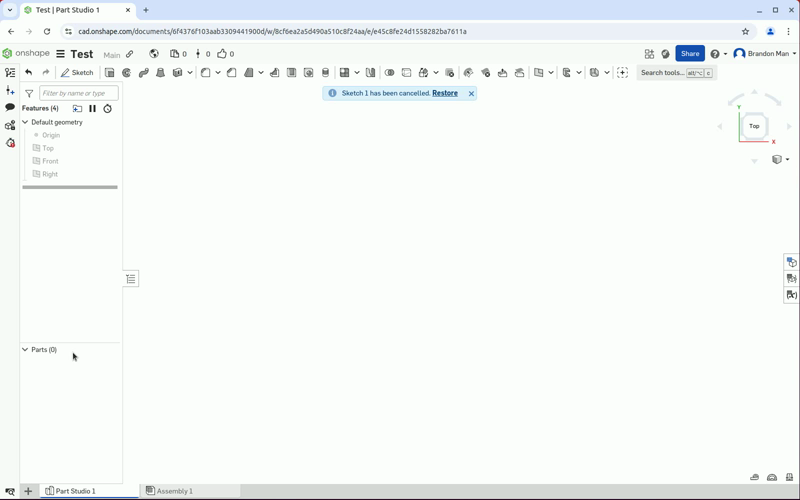
key(up)
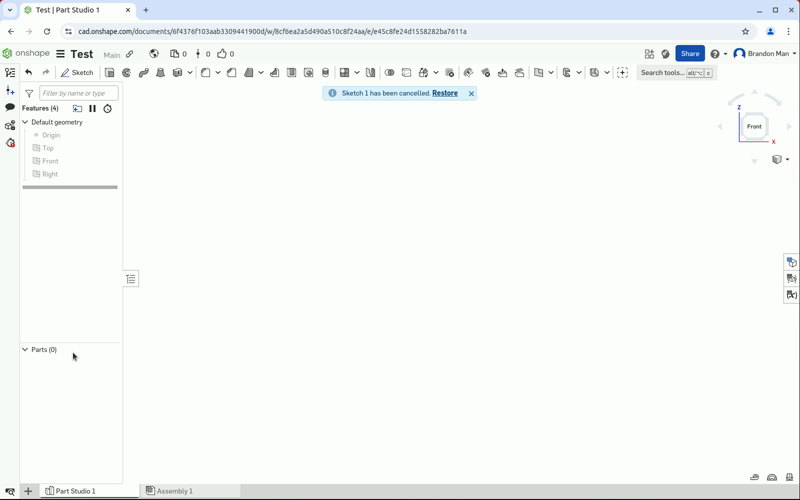
key_up(shift)
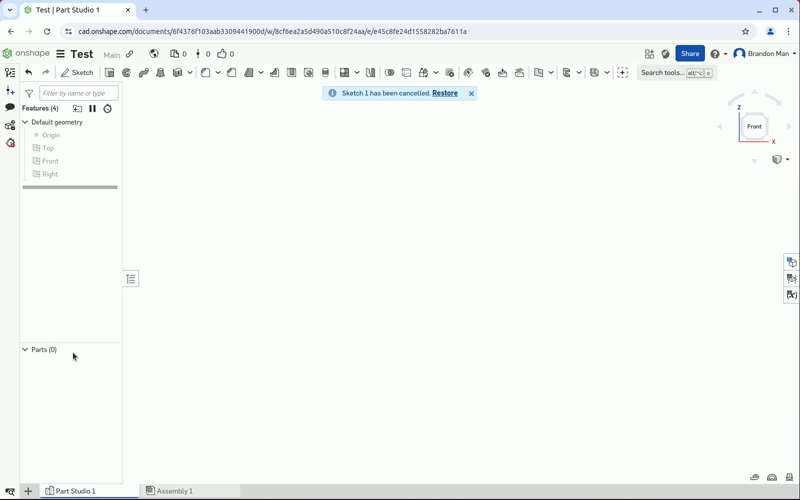
mouse_move(73, 352)
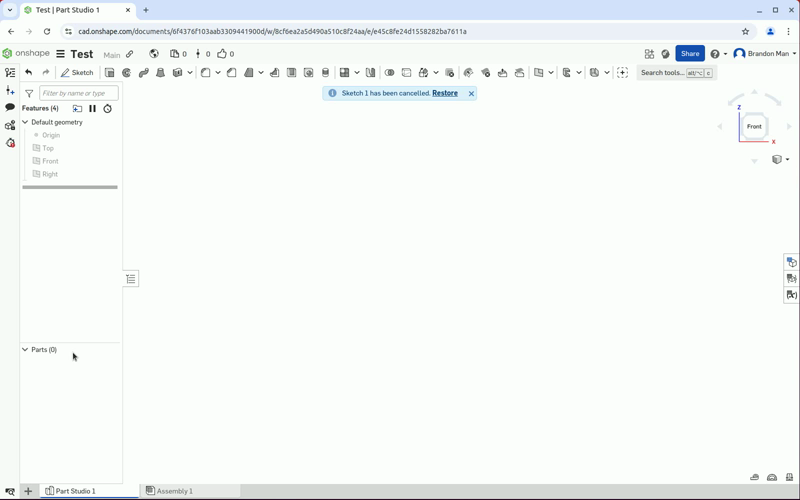
key(shift+y)
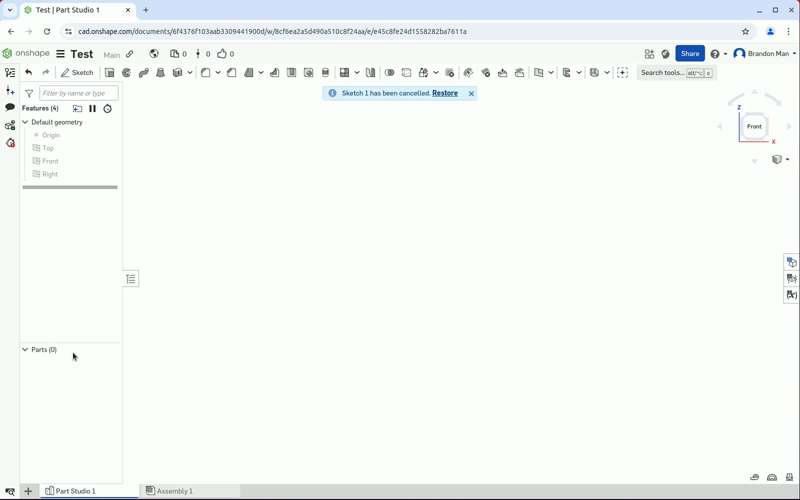
key(shift+s)
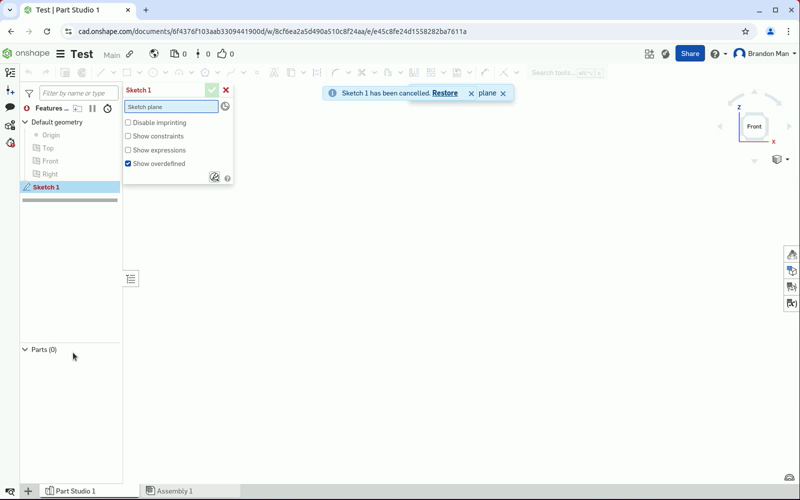
mouse_move(73, 163)
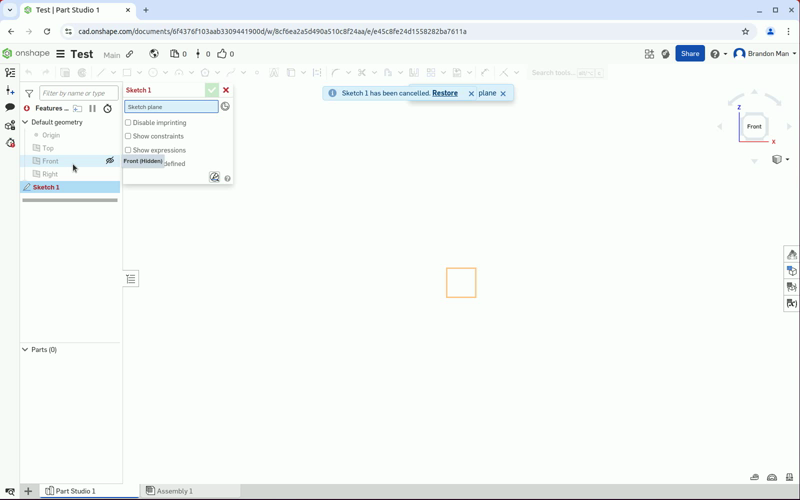
click(73, 163)
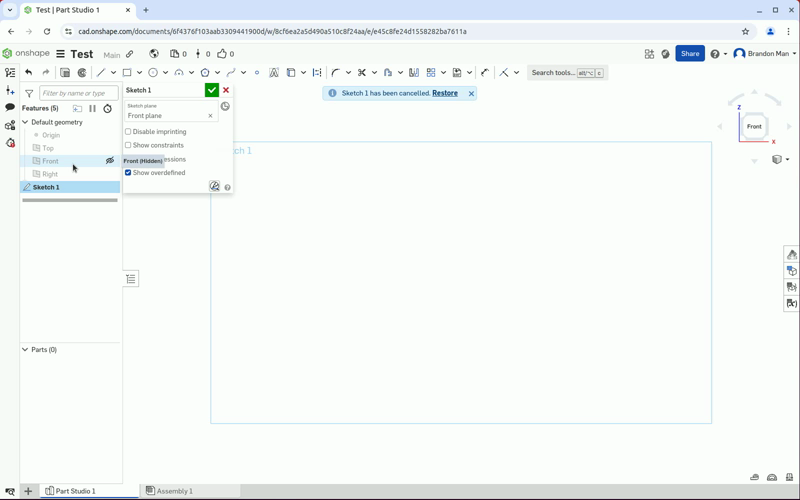
mouse_move(73, 352)
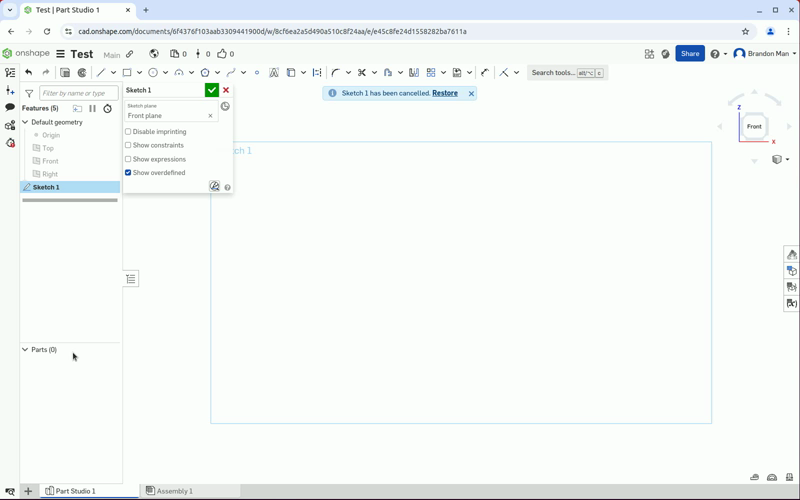
key(y)
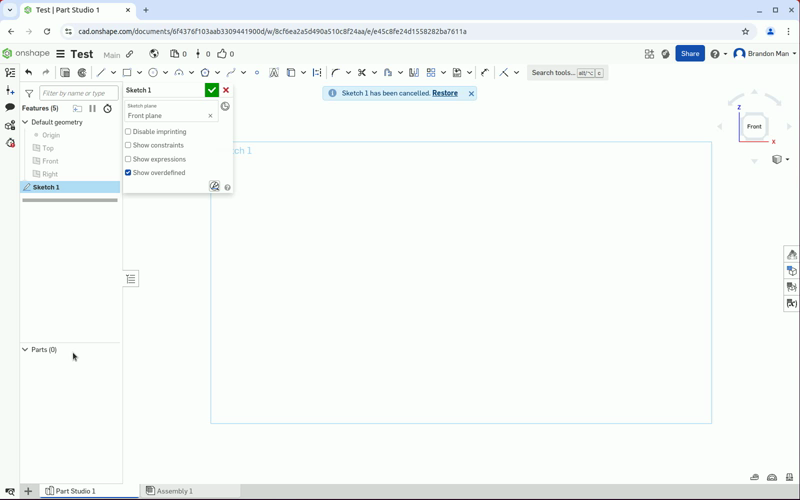
key(l)
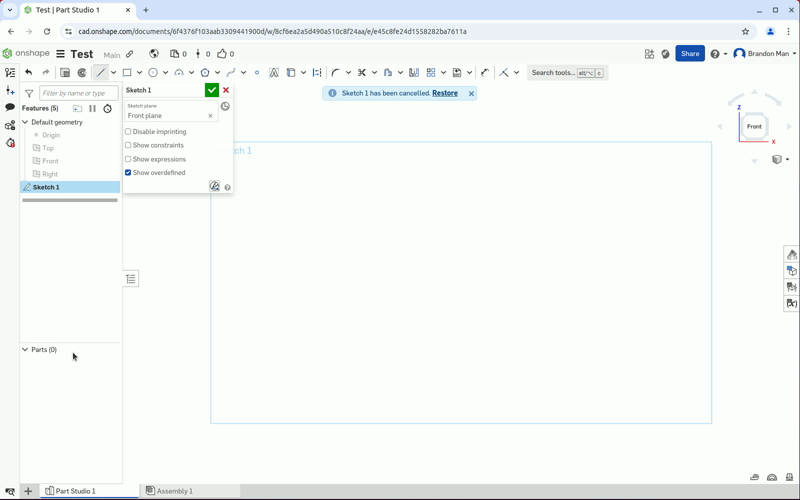
key_down(shift)
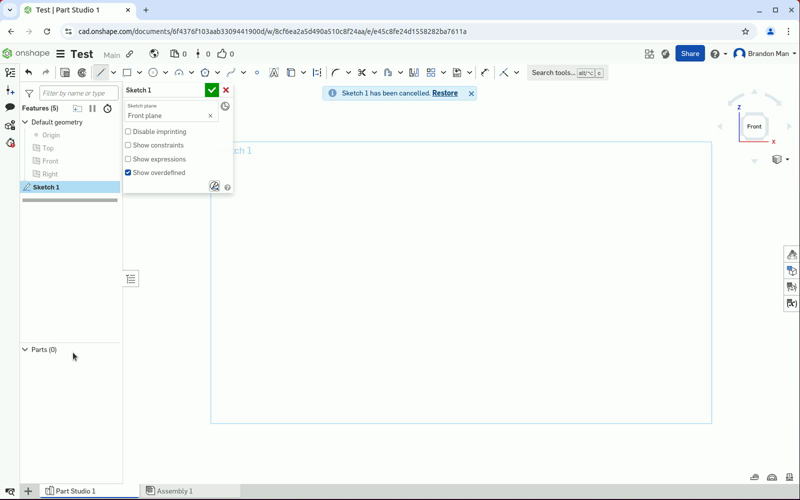
mouse_move(348, 341)
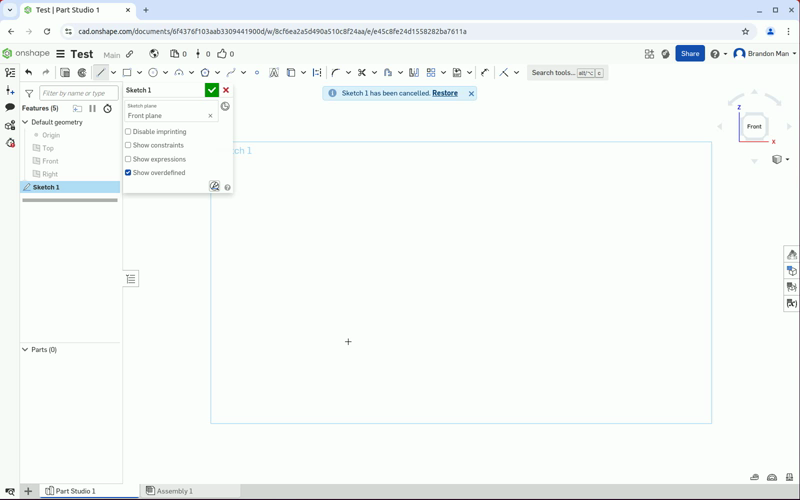
click(348, 341)
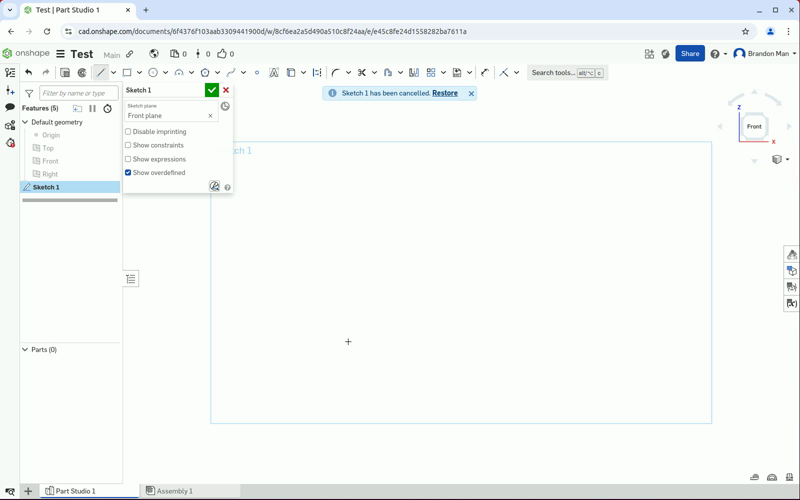
key_up(shift)
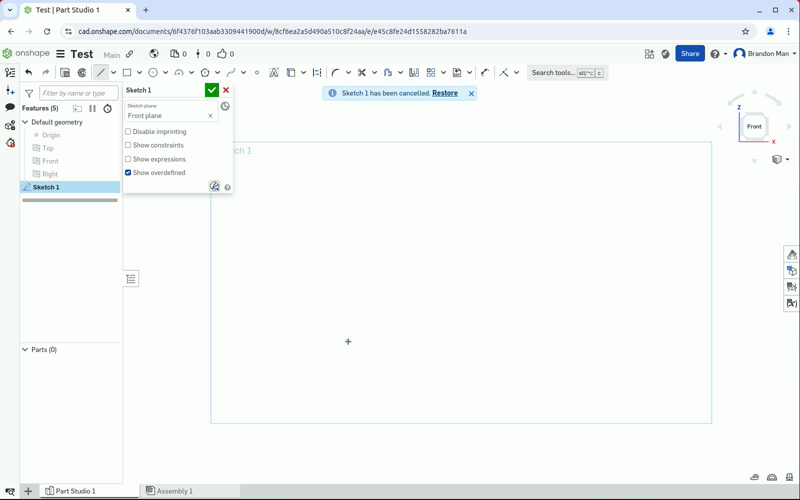
key_down(shift)
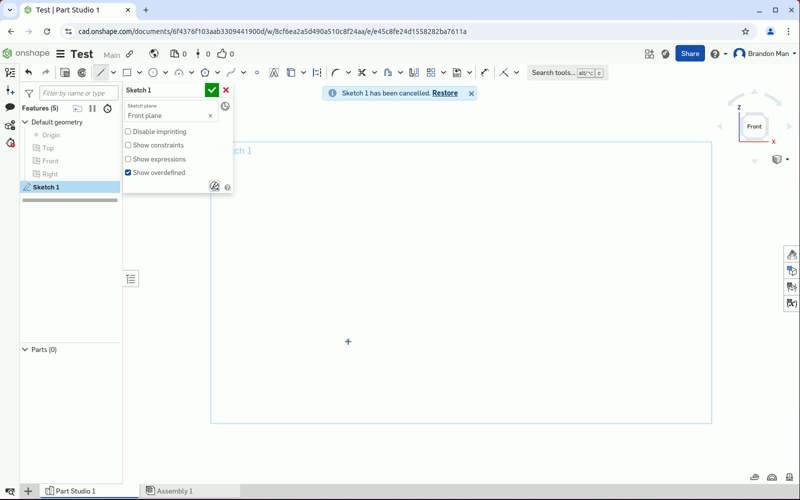
mouse_move(496, 341)
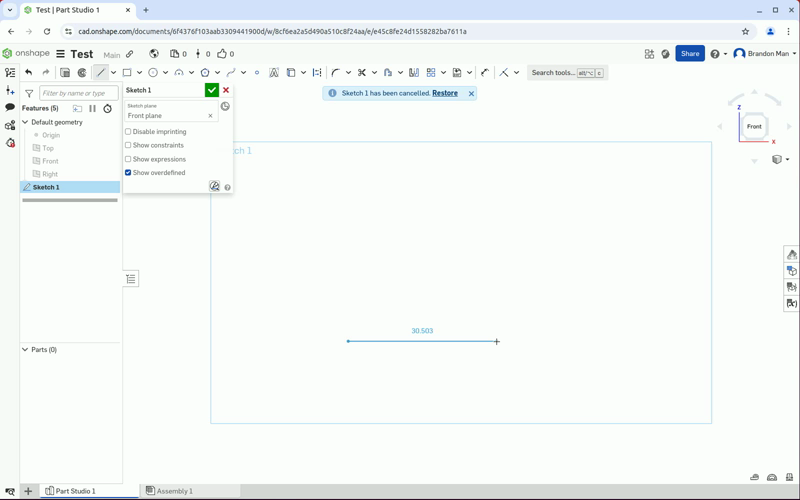
click(496, 341)
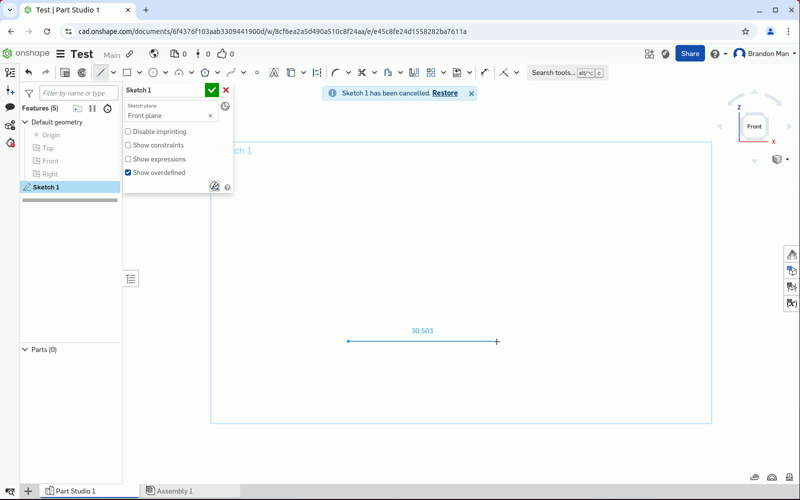
key_up(shift)
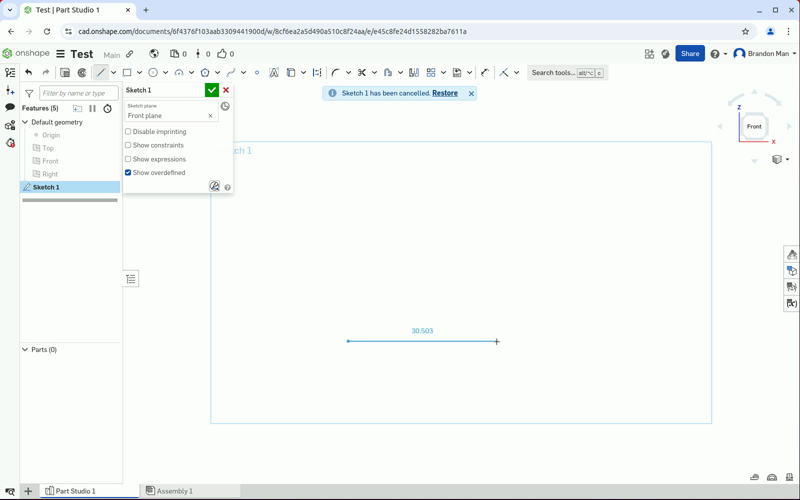
key_down(shift)
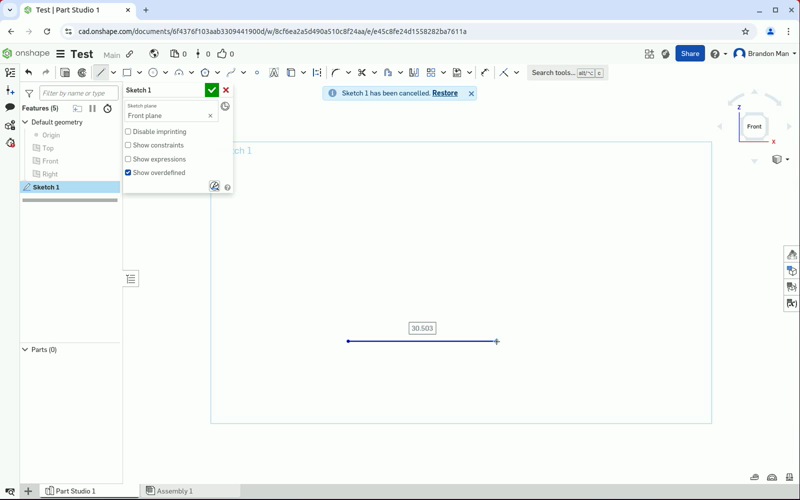
mouse_move(438, 243)
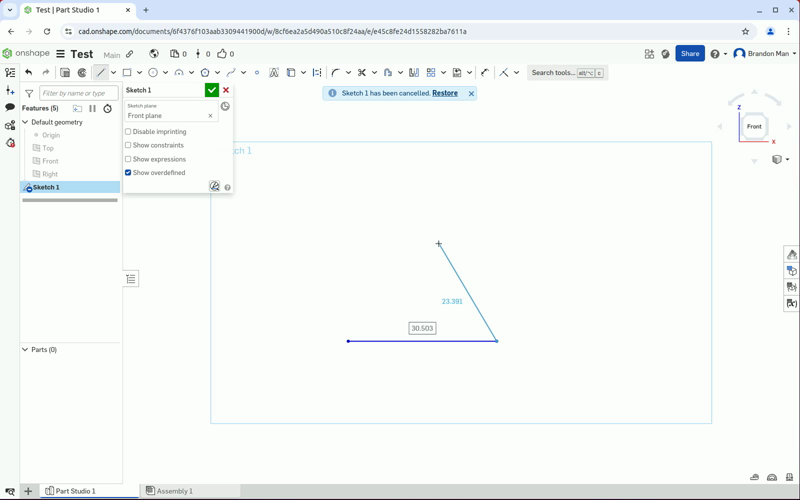
click(438, 243)
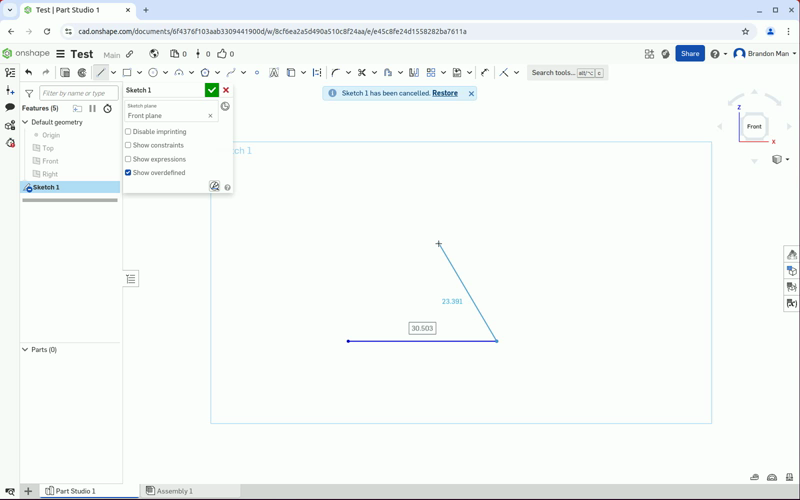
key_up(shift)
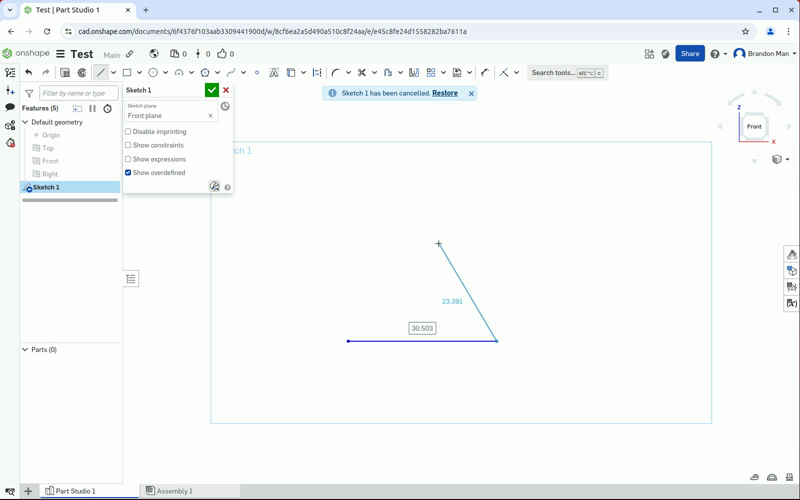
key_down(shift)
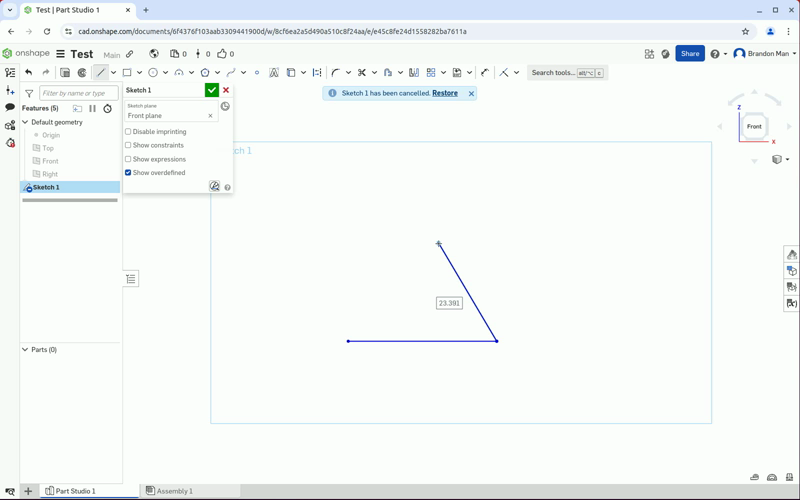
mouse_move(348, 243)
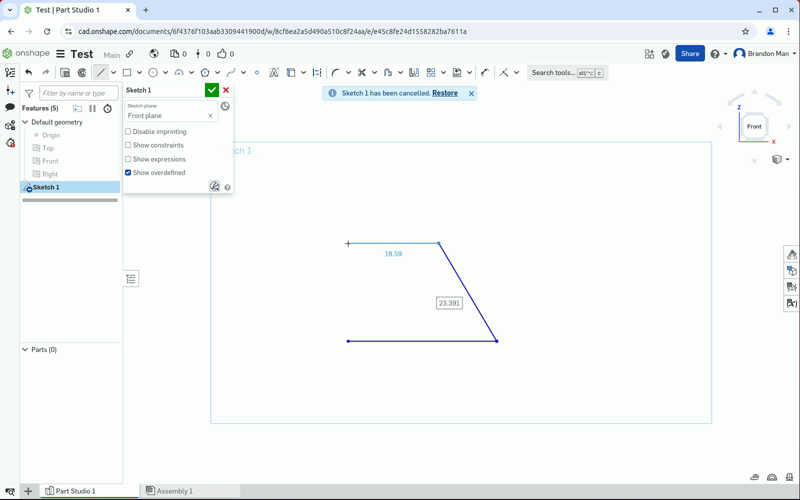
click(348, 243)
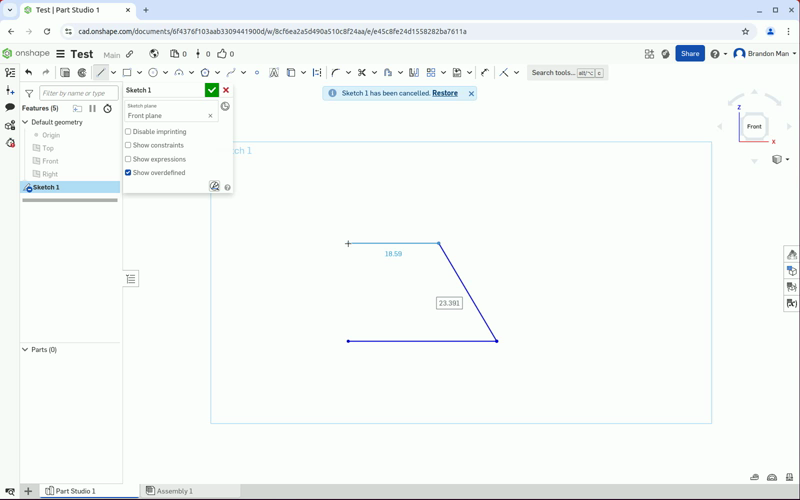
key_up(shift)
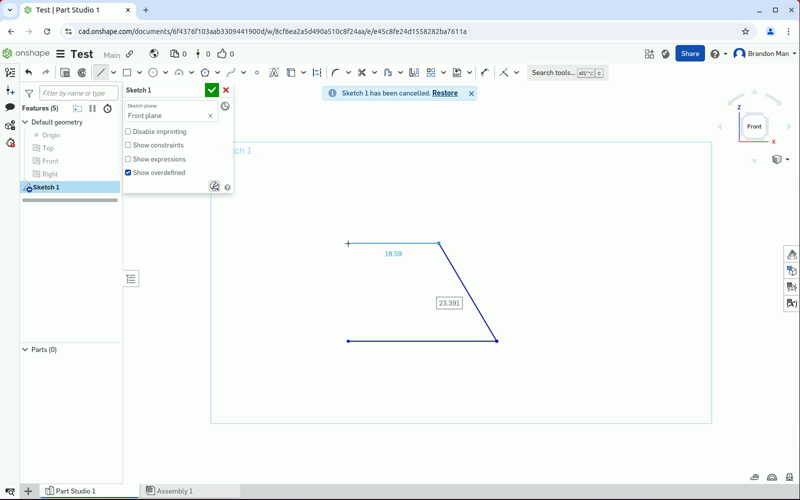
key_down(shift)
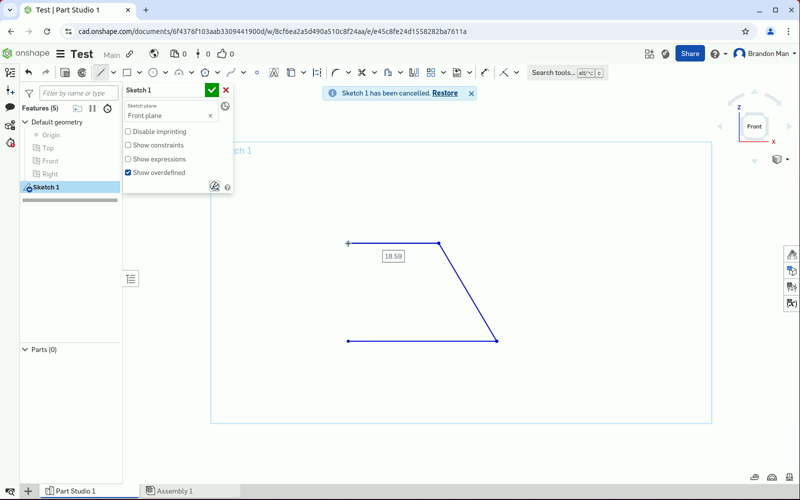
mouse_move(348, 341)
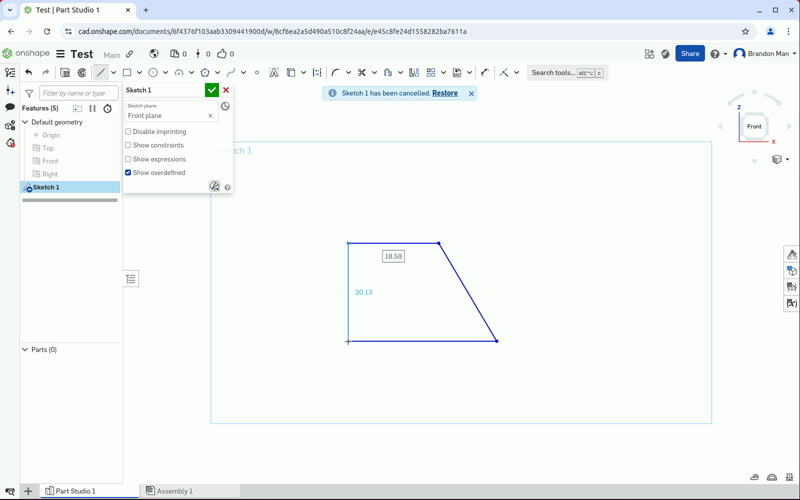
key_up(shift)
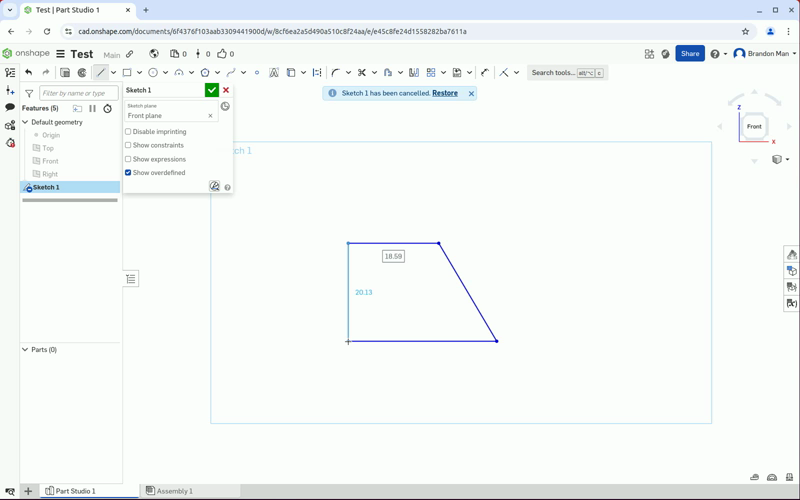
click(348, 341)
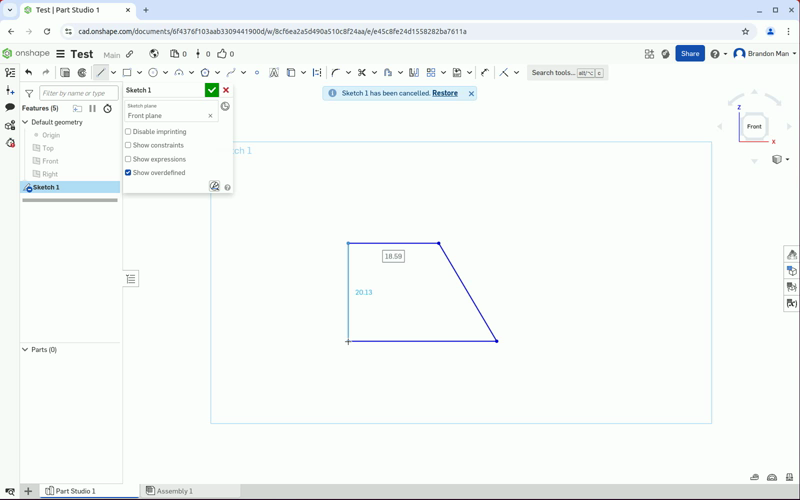
key(esc)
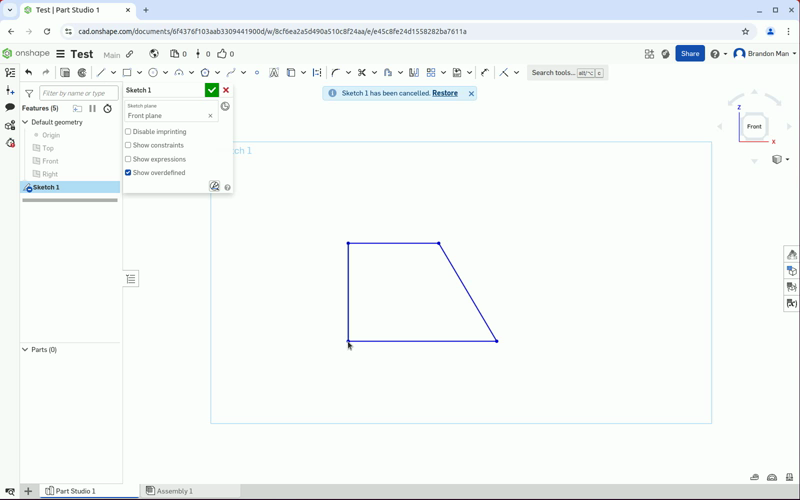
mouse_move(425, 306)
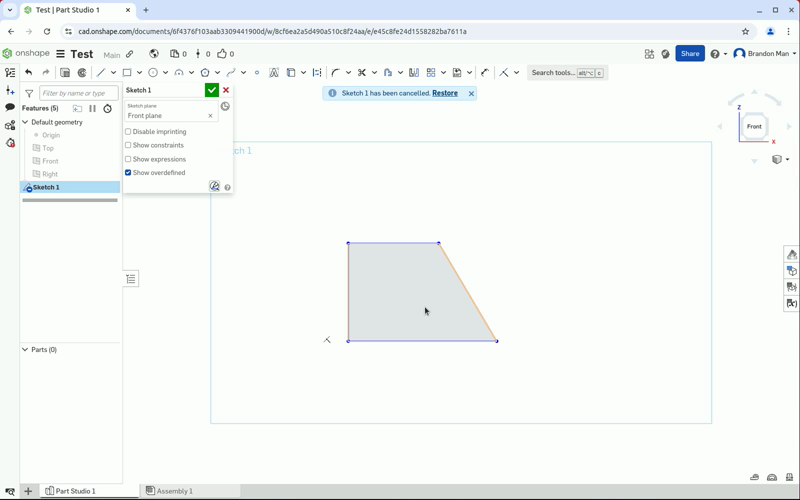
click(425, 306)
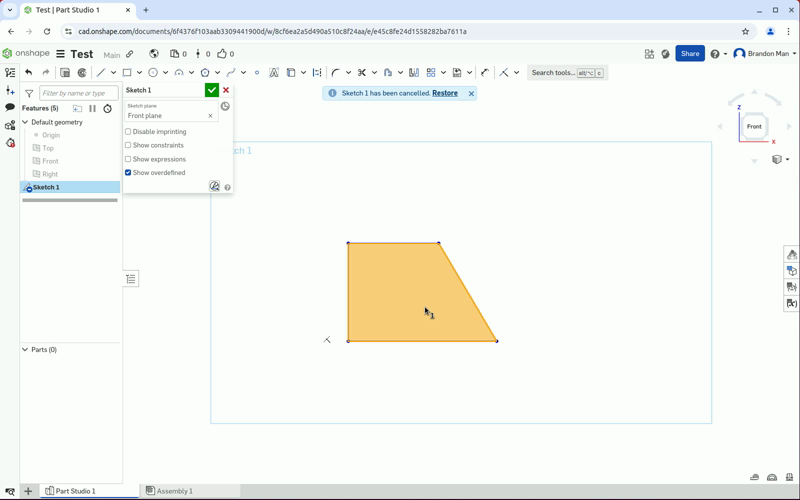
mouse_move(73, 352)
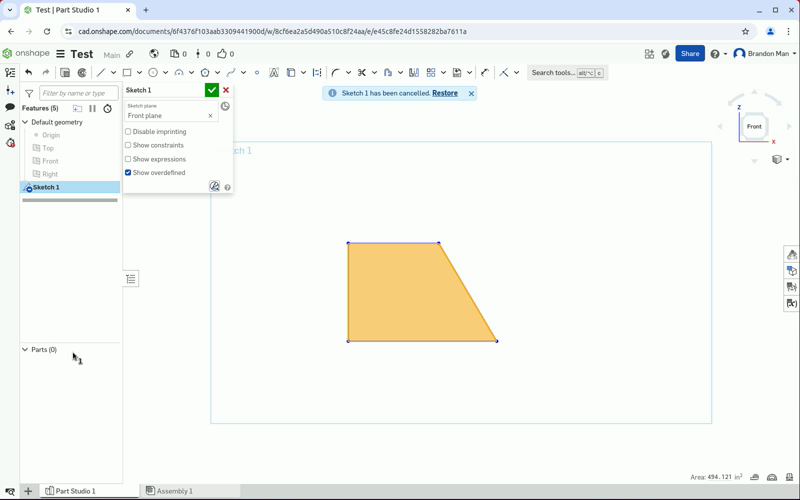
key(shift+y)
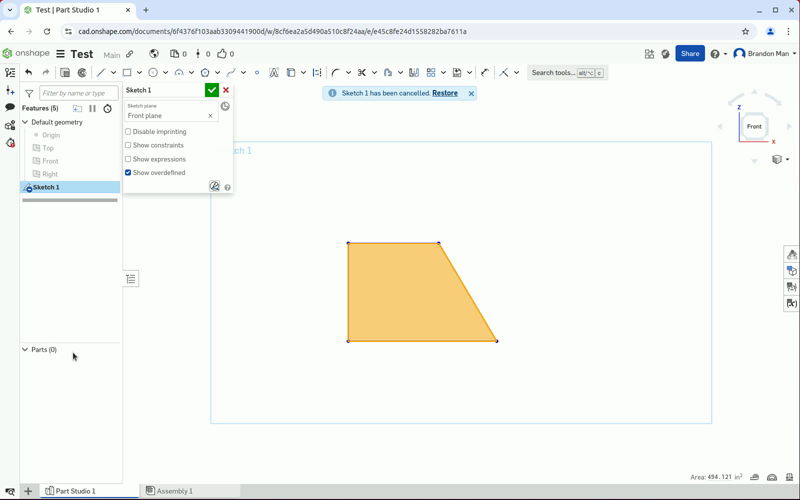
key(shift+e)
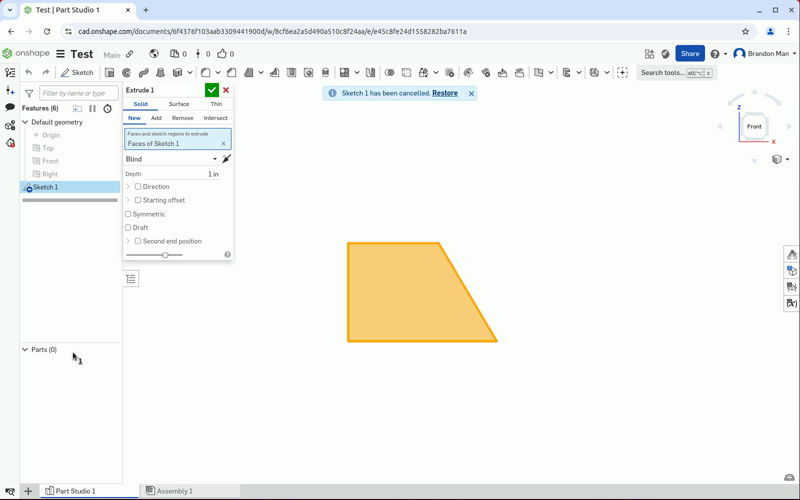
mouse_move(143, 106)
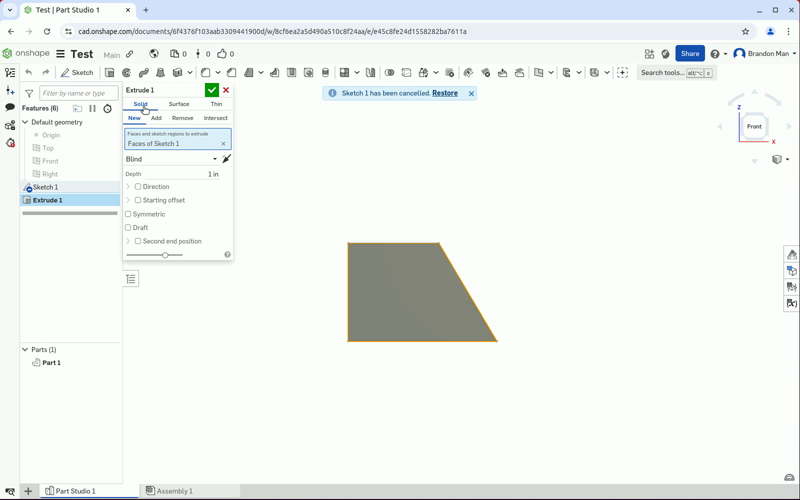
click(143, 106)
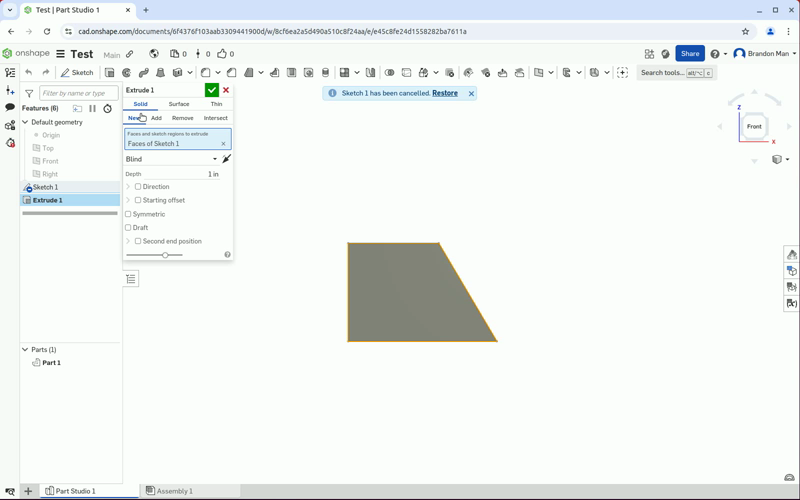
mouse_move(137, 120)
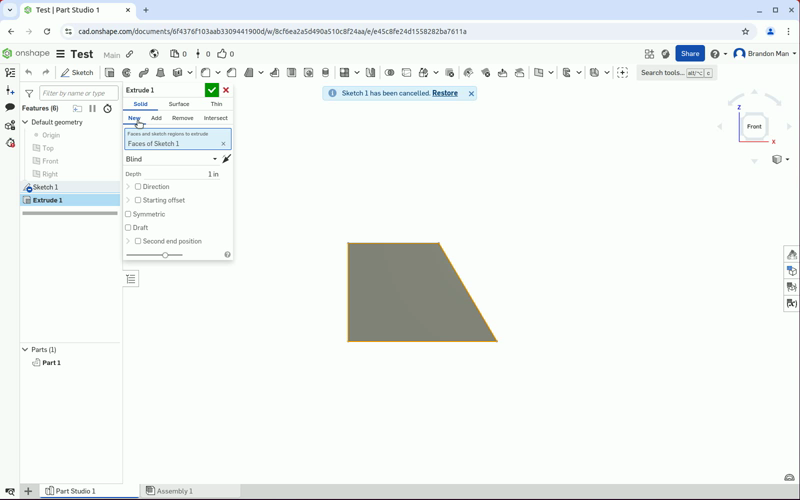
click(137, 120)
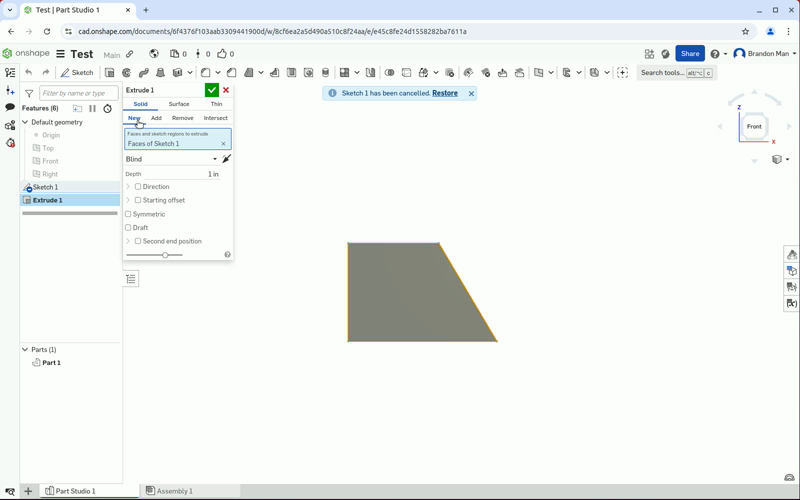
key(tab, 4)
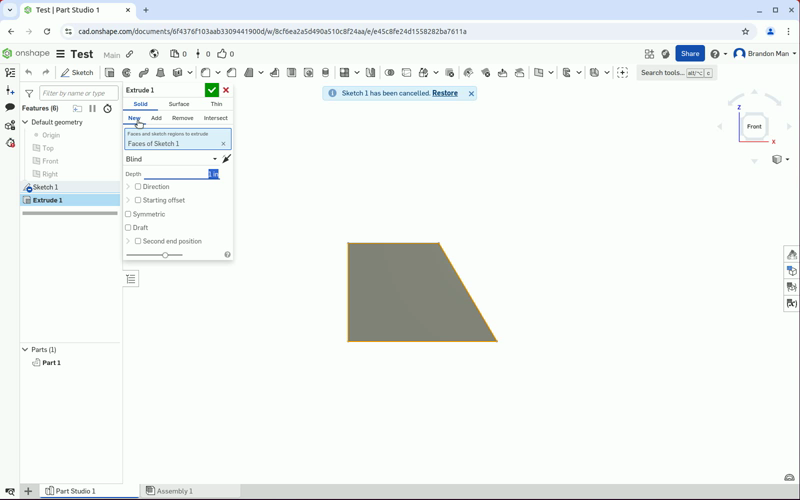
text(-18.535)
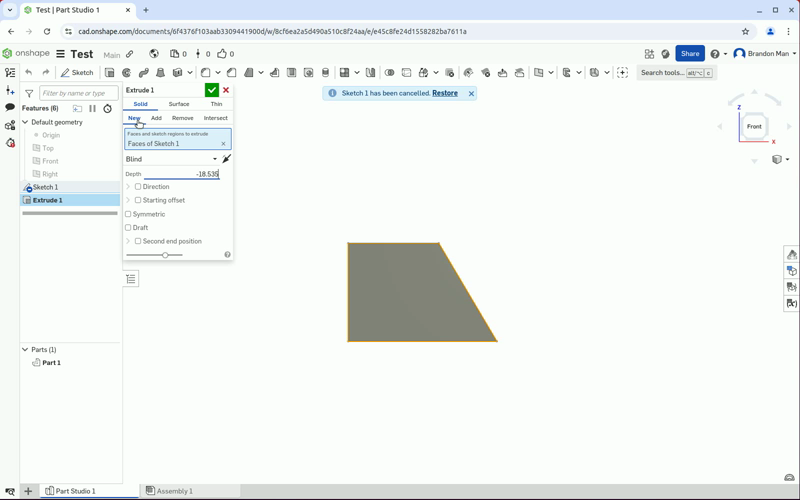
key(enter)
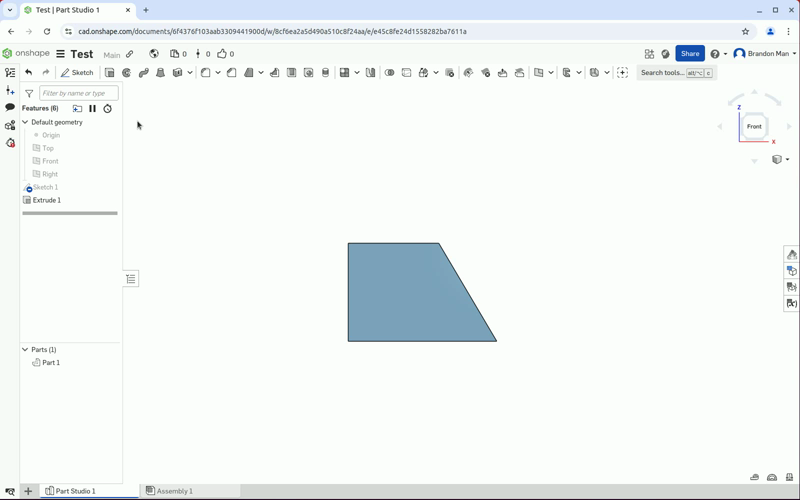
key(shift+h)
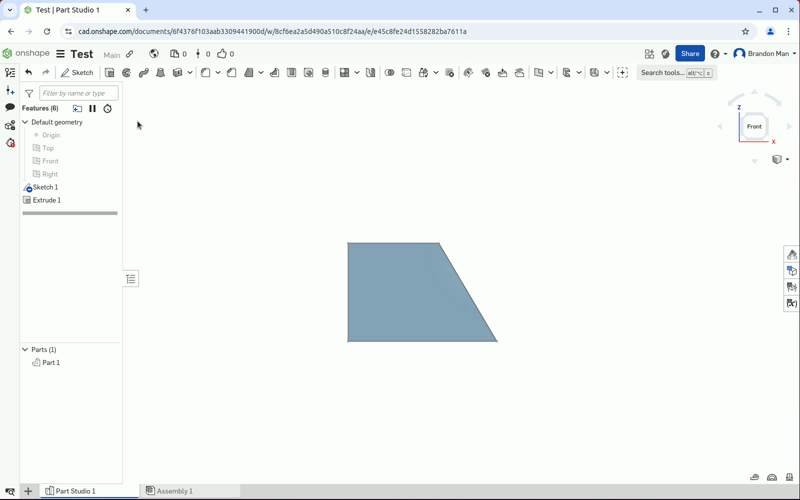
key(shift+h)
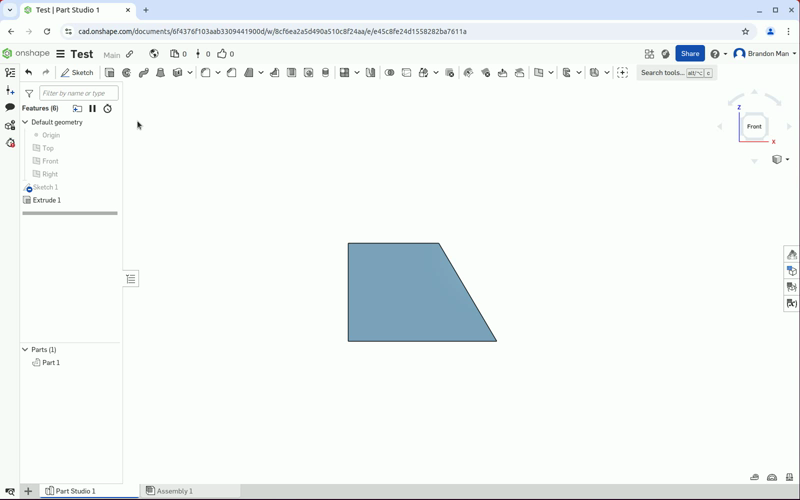
mouse_move(73, 189)
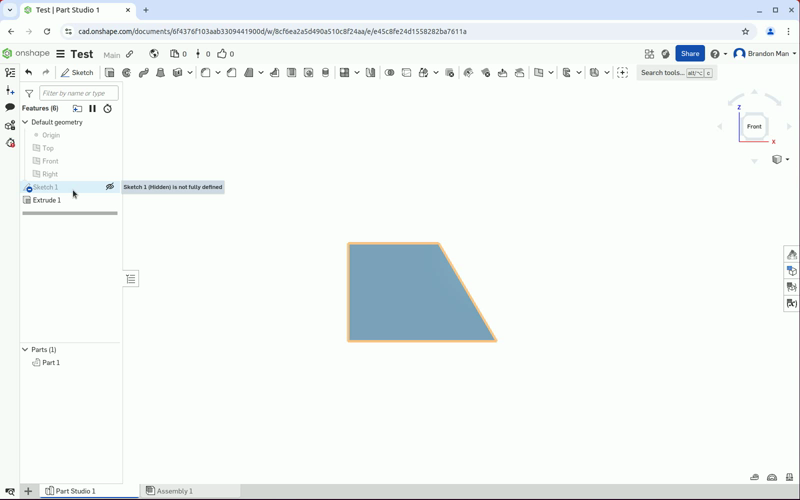
click(73, 189)
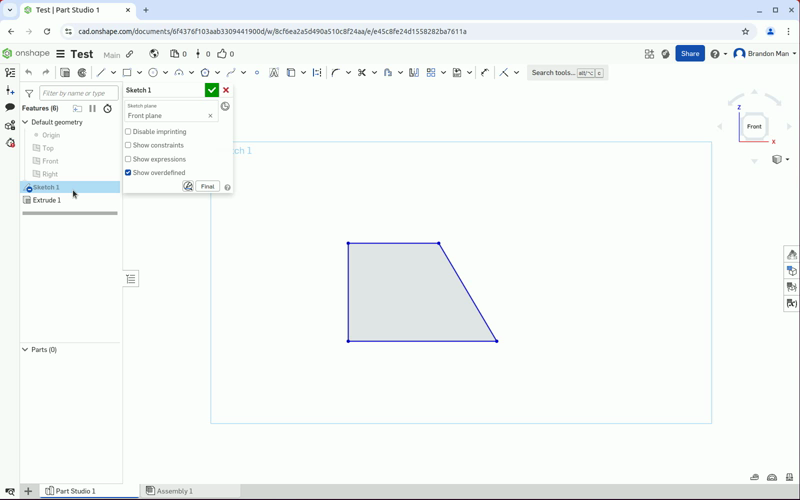
mouse_move(229, 92)
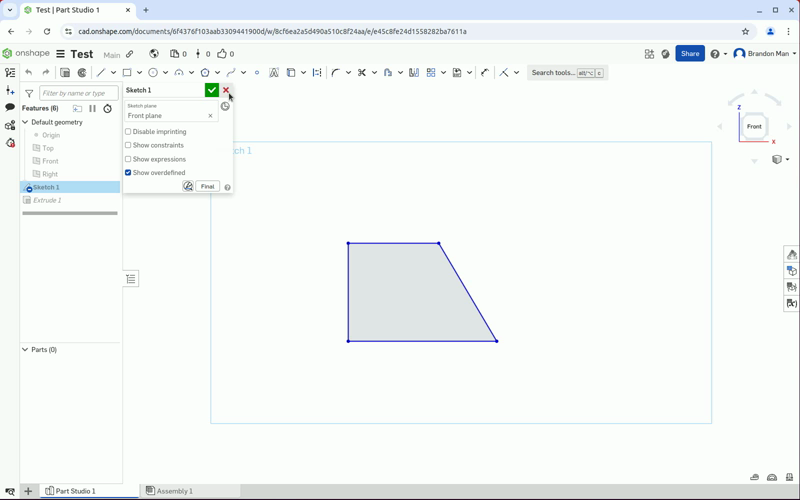
click(229, 92)
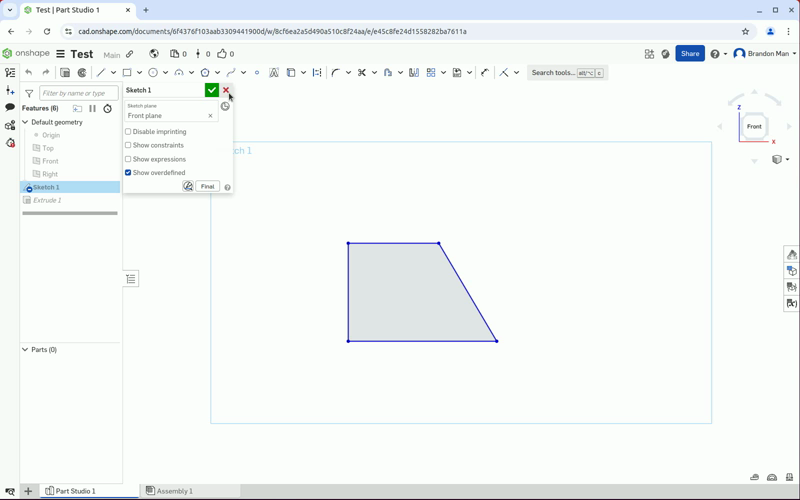
key(shift+s)
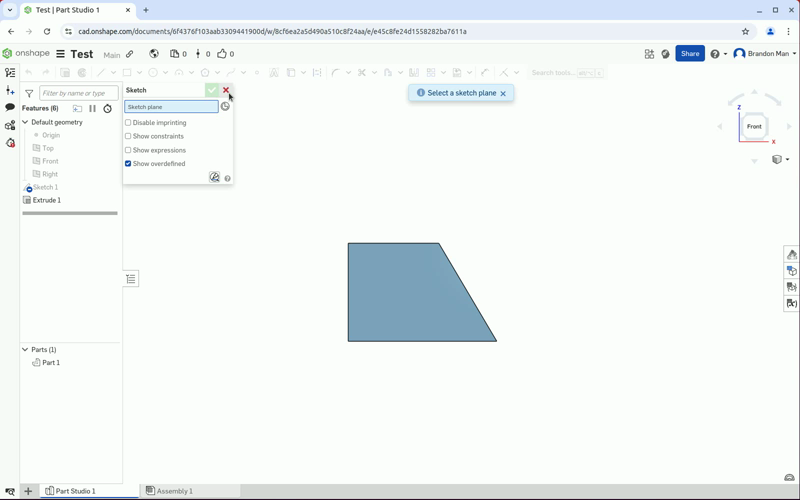
mouse_move(73, 163)
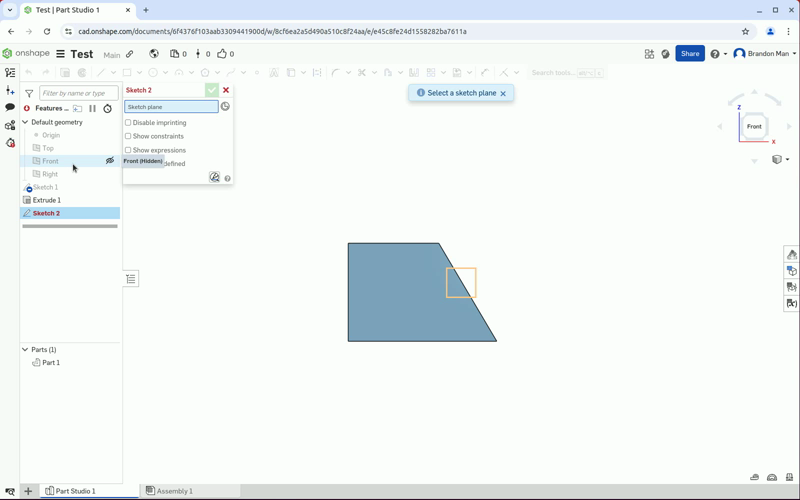
click(73, 163)
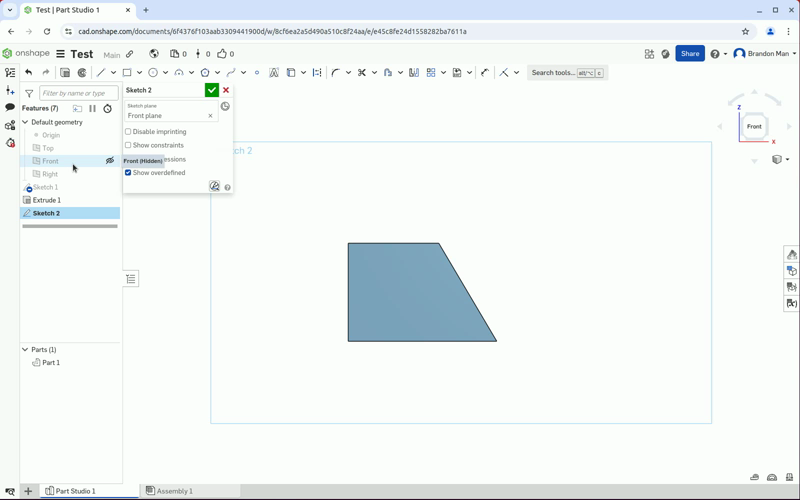
mouse_move(73, 352)
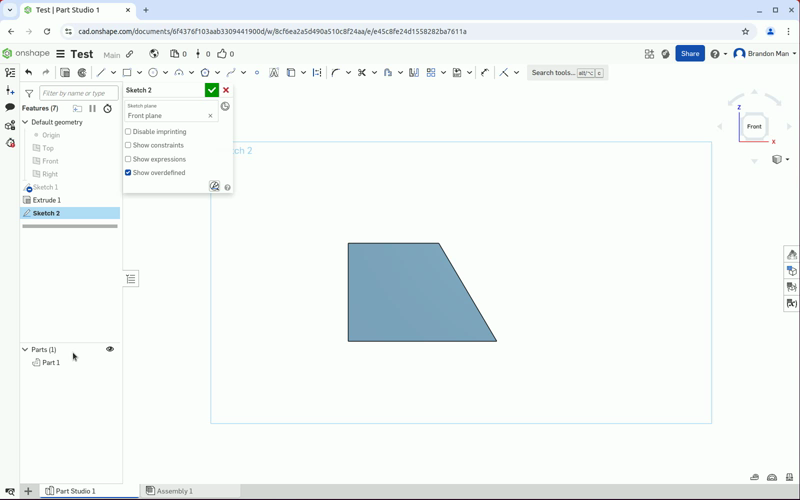
key(y)
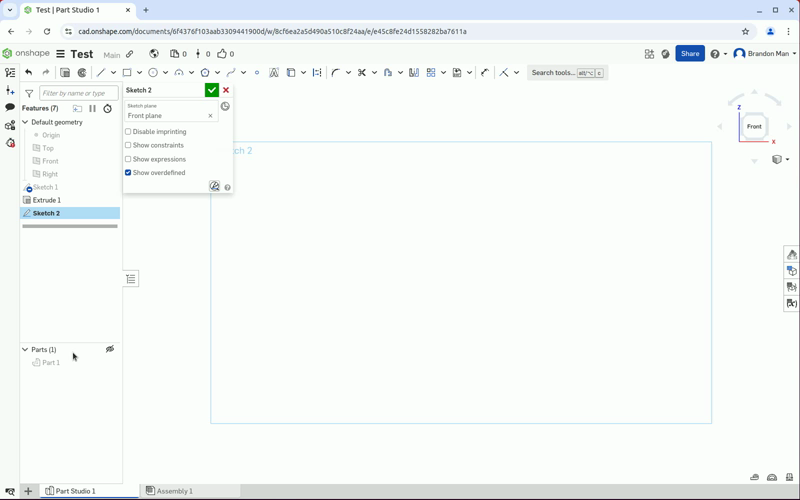
key(l)
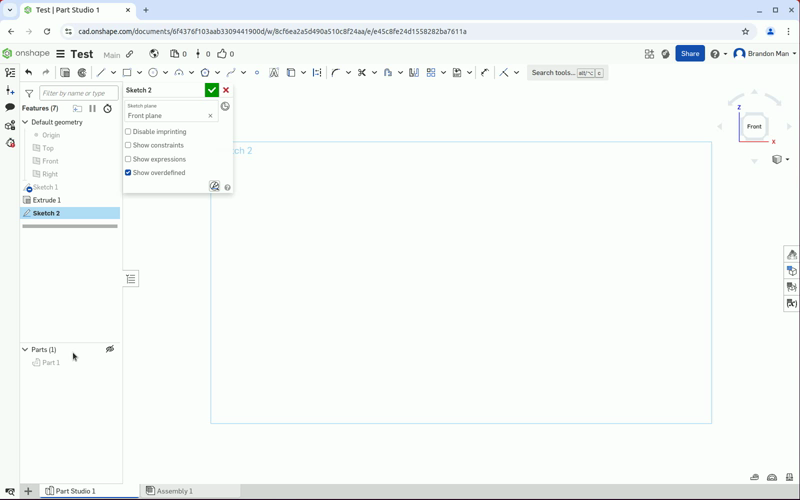
key_down(shift)
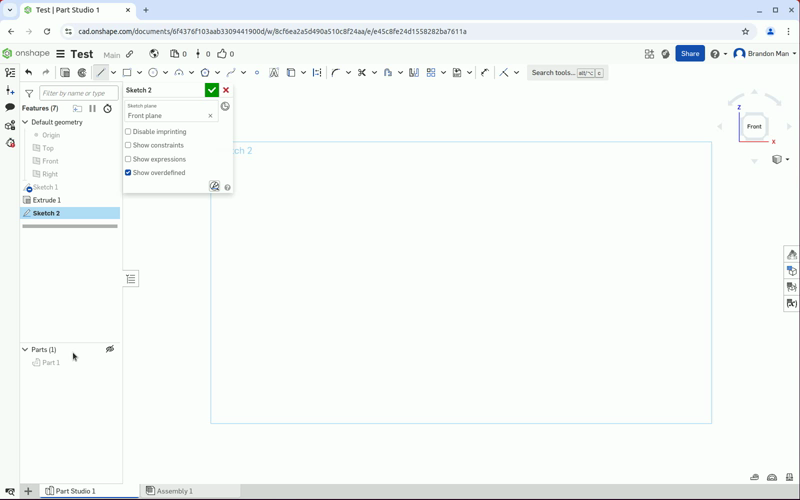
mouse_move(348, 341)
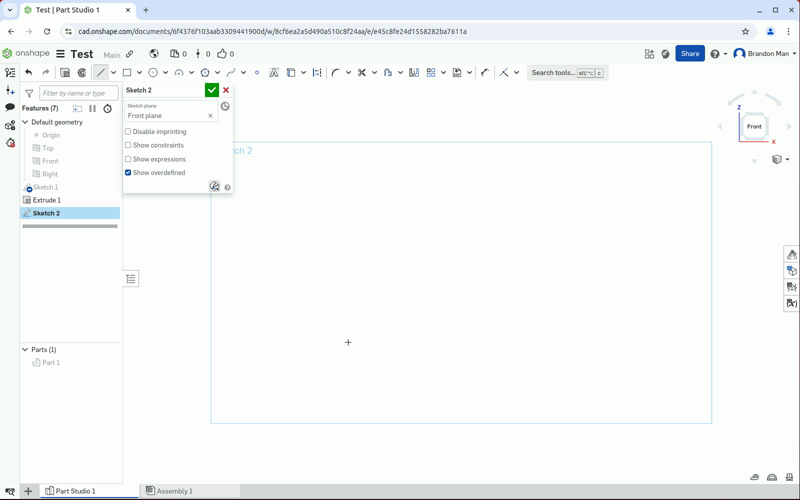
click(348, 341)
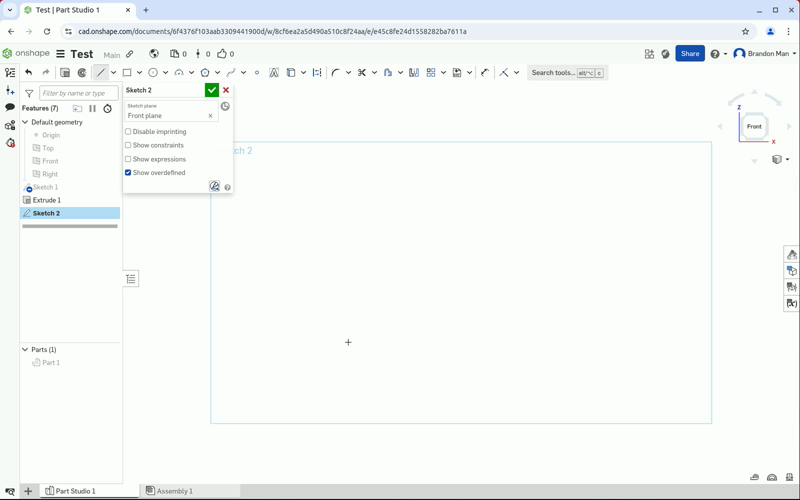
key_up(shift)
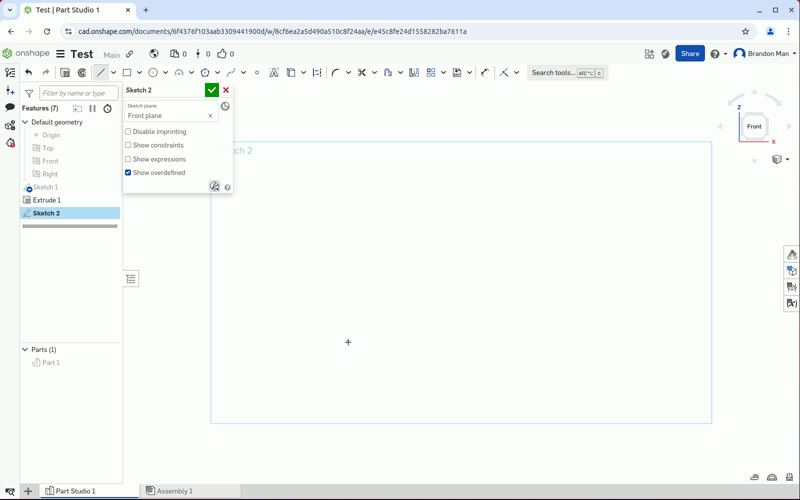
key_down(shift)
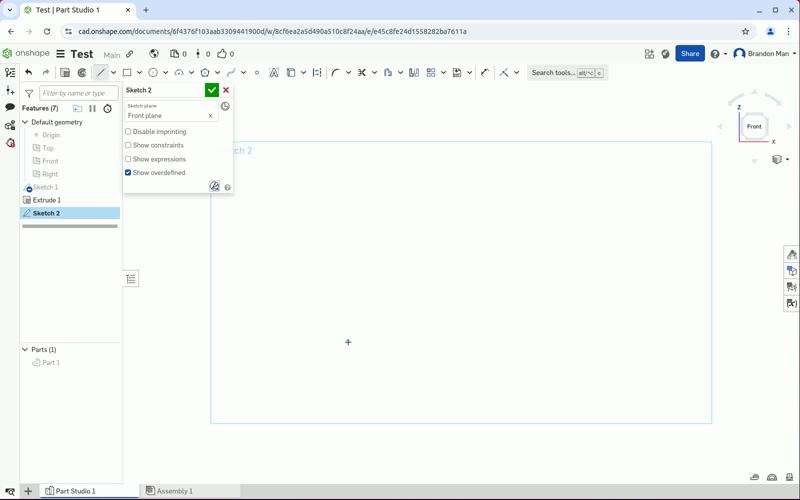
mouse_move(539, 341)
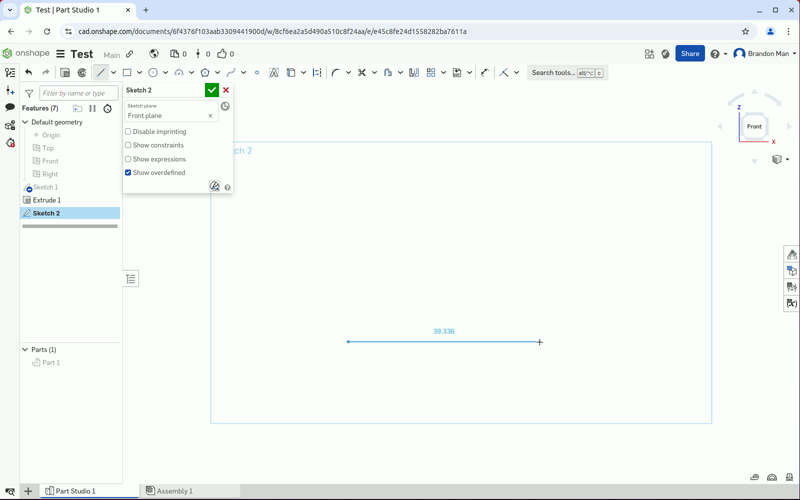
click(539, 341)
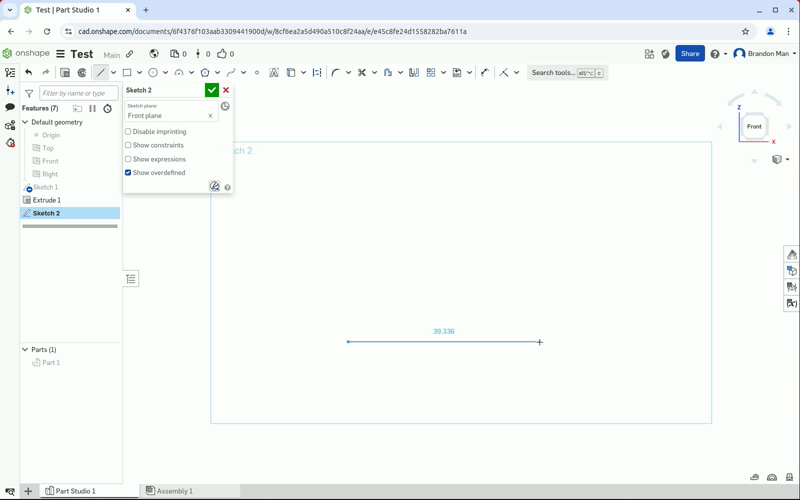
key_up(shift)
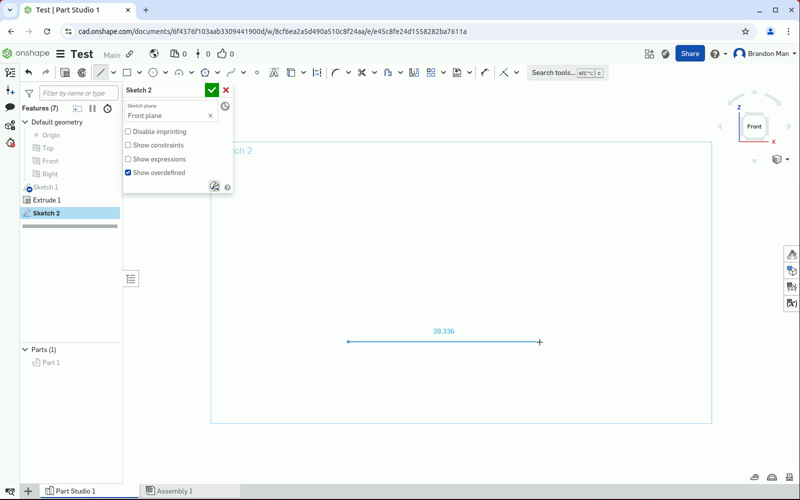
key_down(shift)
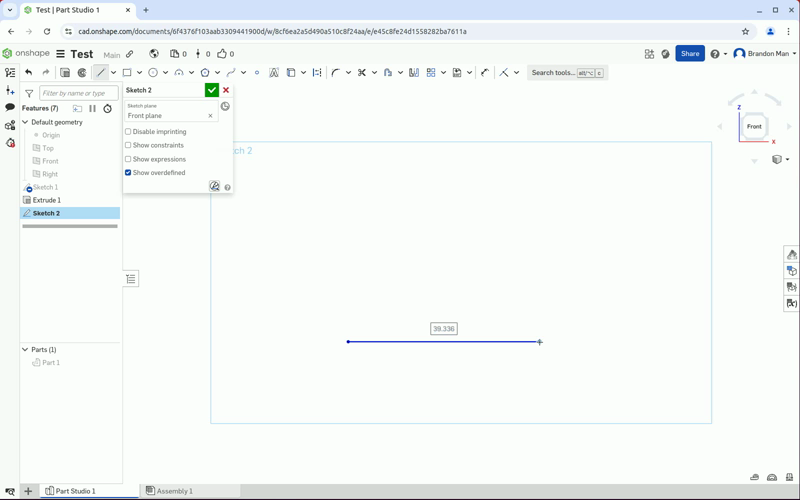
mouse_move(461, 210)
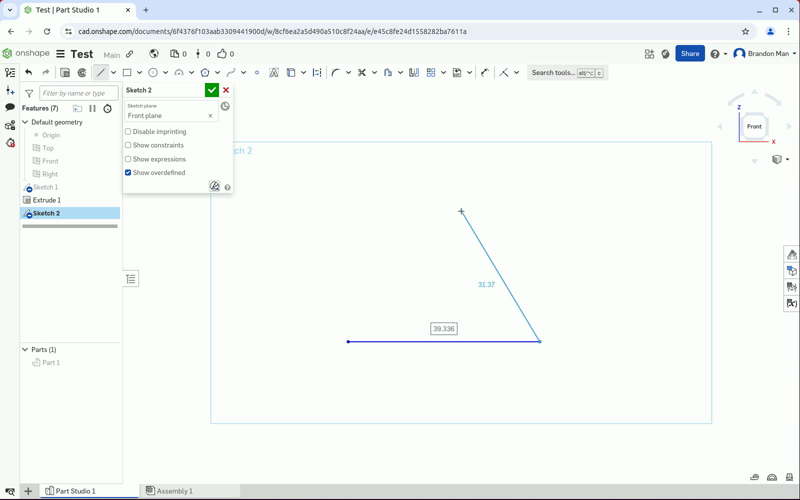
click(461, 210)
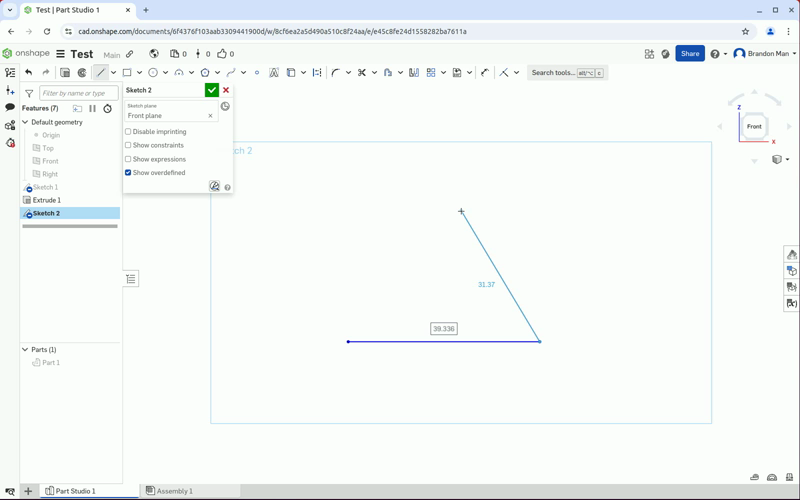
key_up(shift)
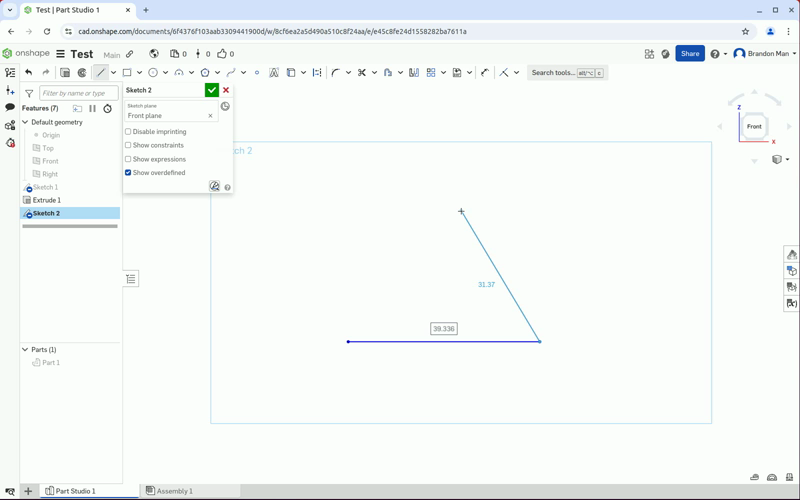
key_down(shift)
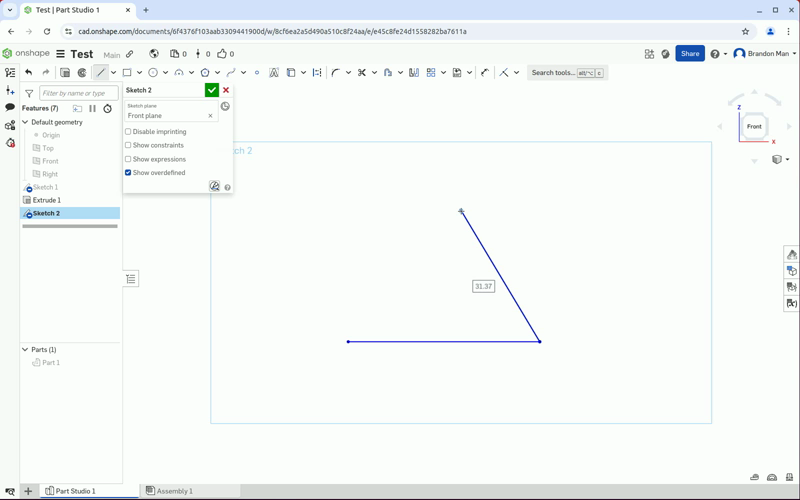
mouse_move(348, 210)
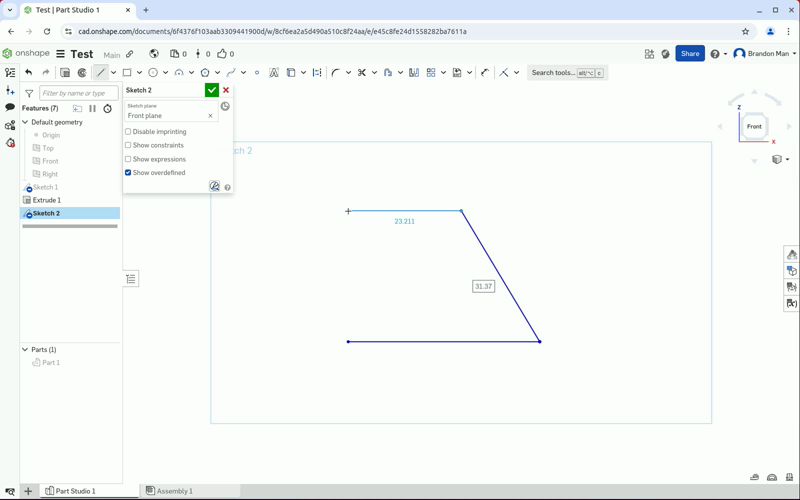
click(348, 210)
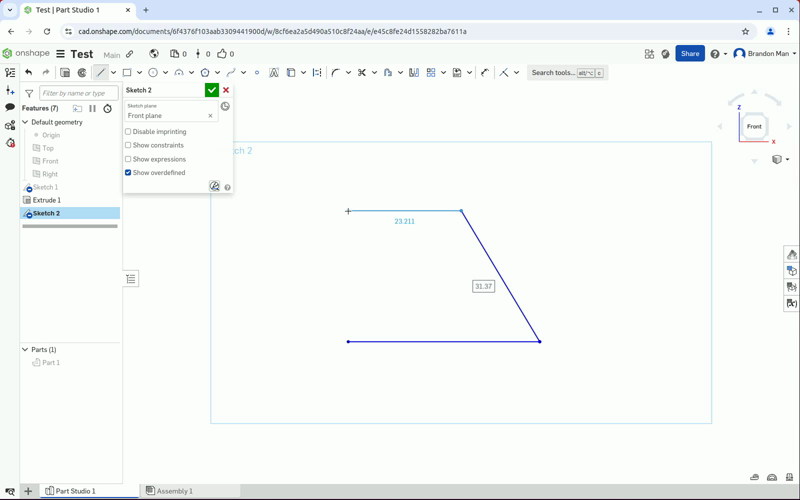
key_up(shift)
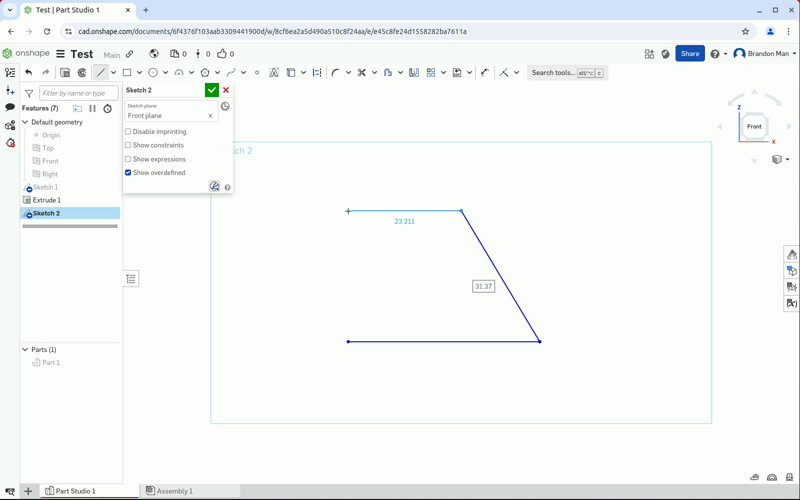
key_down(shift)
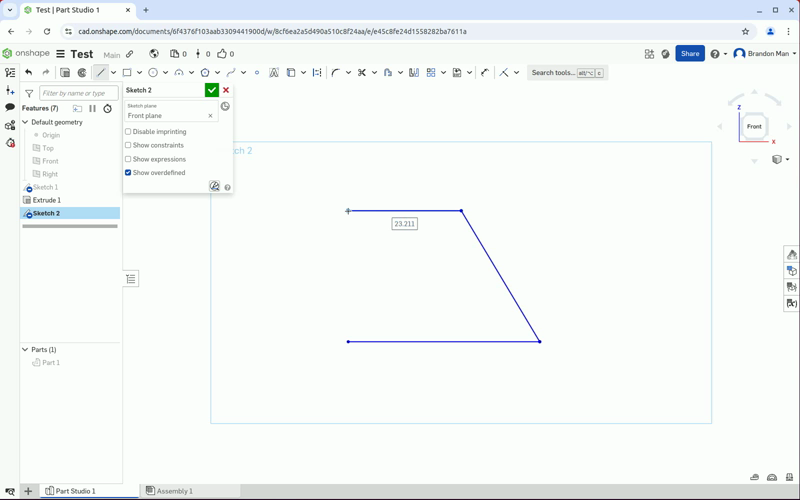
mouse_move(378, 210)
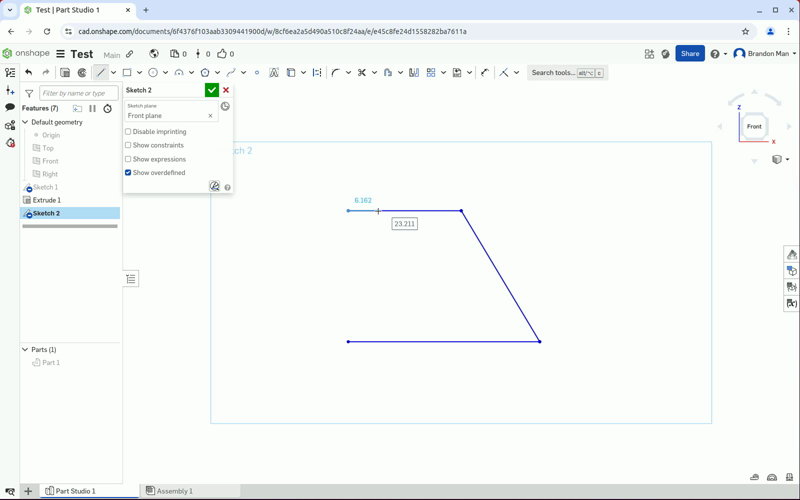
mouse_move(348, 243)
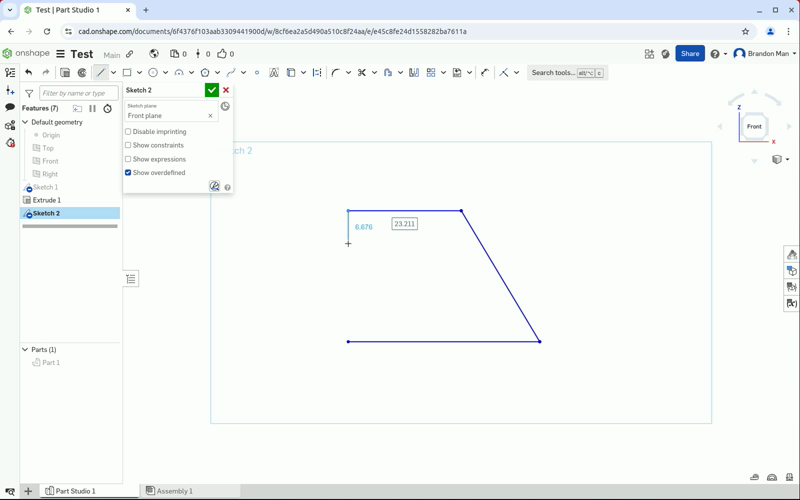
click(348, 243)
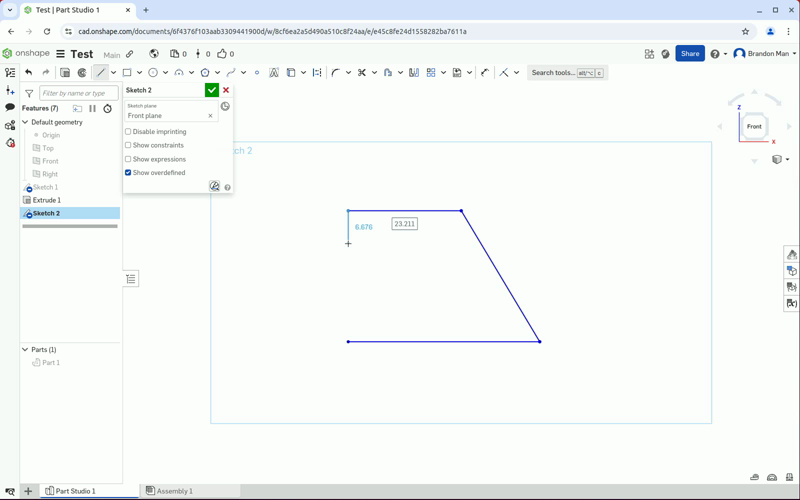
key_up(shift)
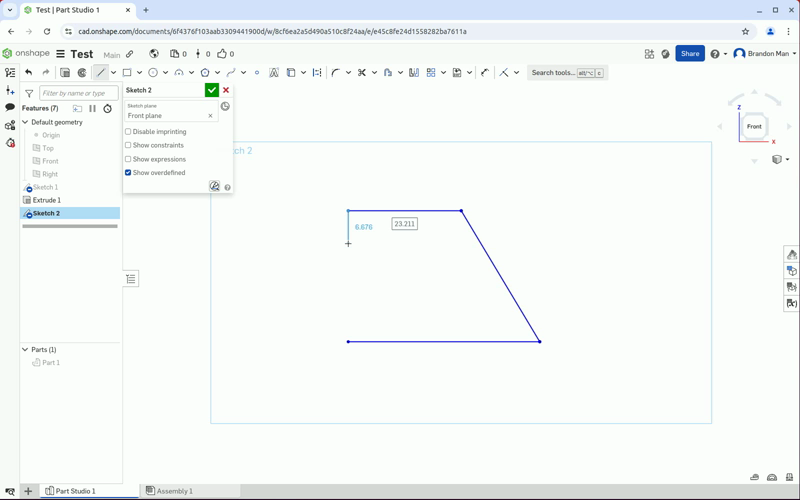
key_down(shift)
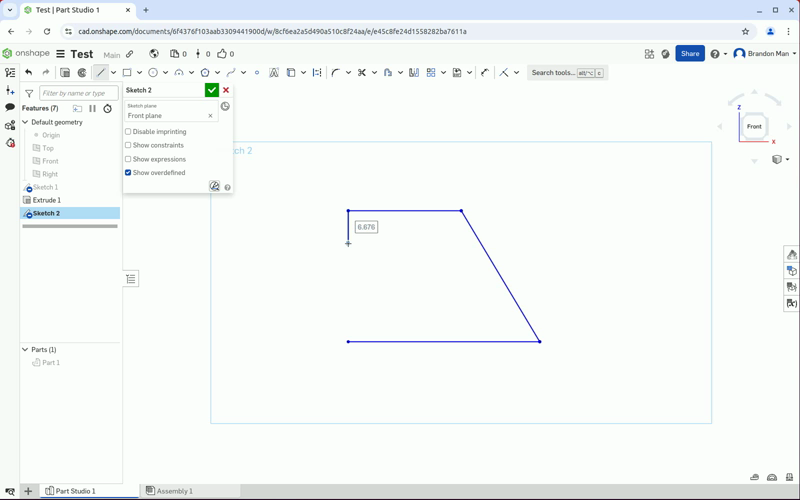
mouse_move(348, 341)
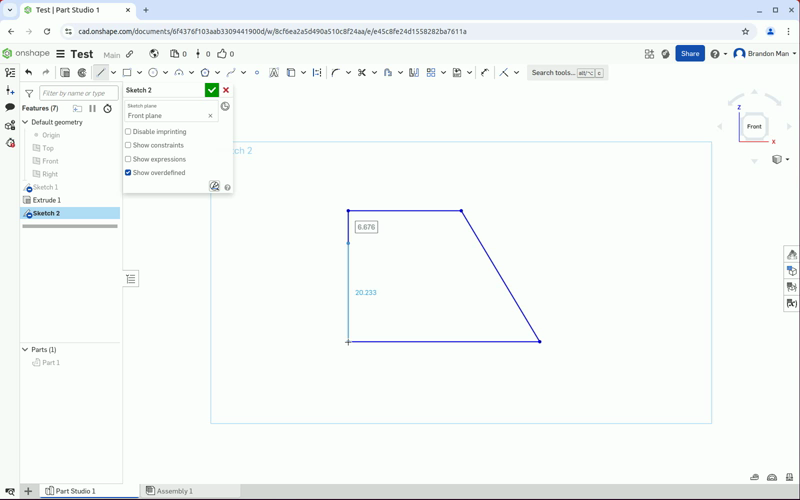
key_up(shift)
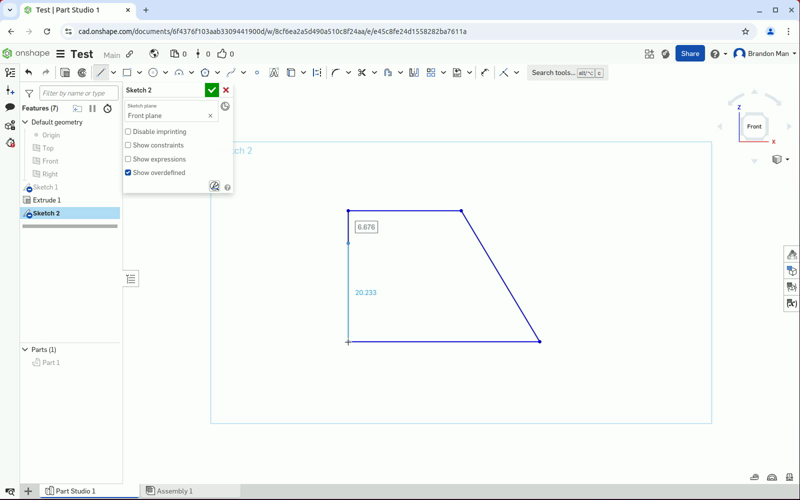
click(348, 341)
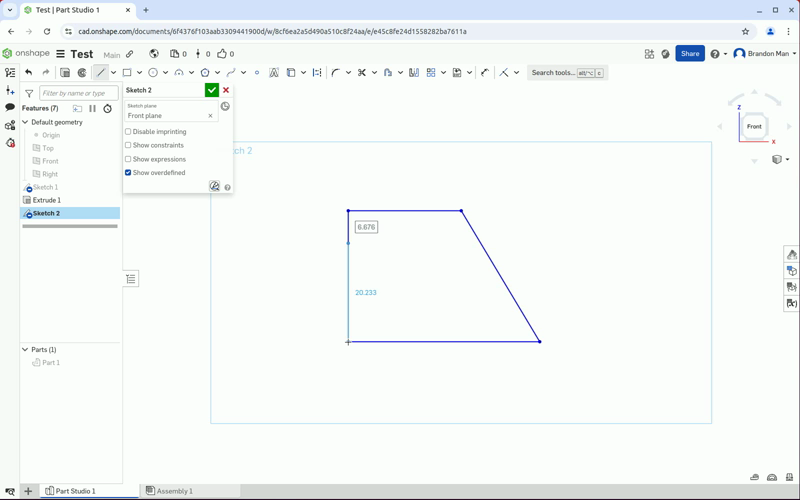
key(esc)
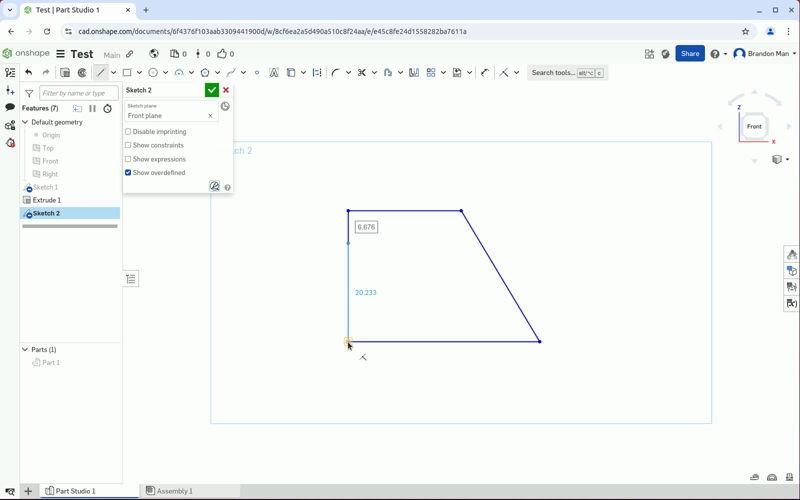
mouse_move(409, 280)
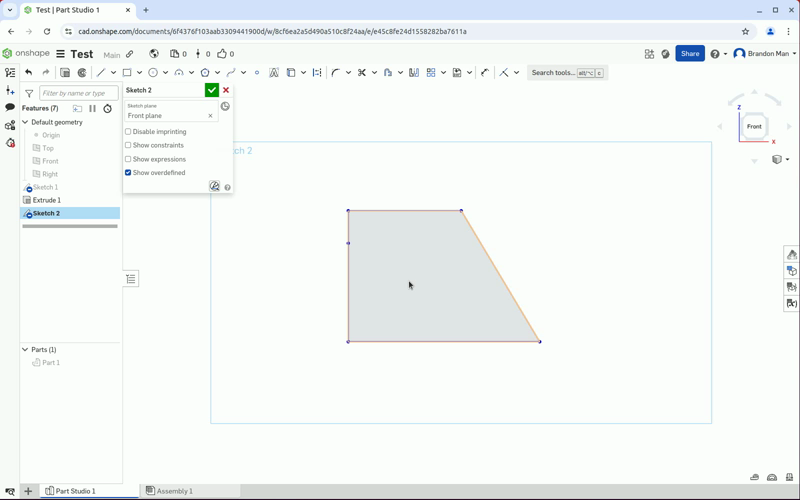
click(409, 280)
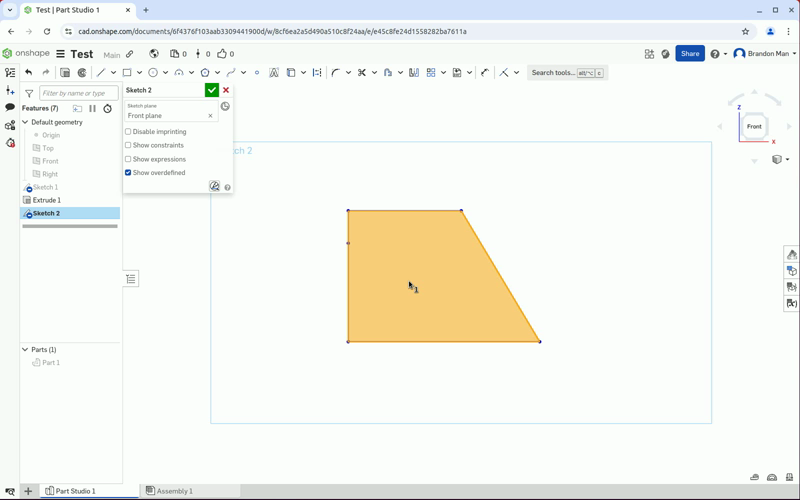
mouse_move(73, 352)
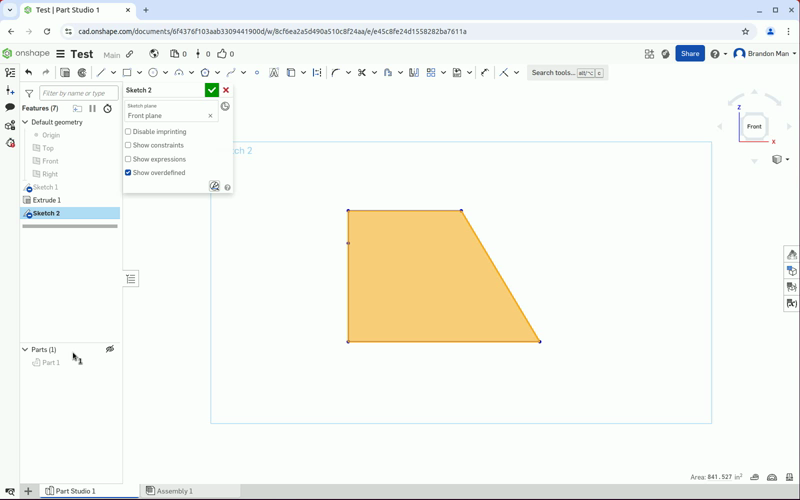
key(shift+y)
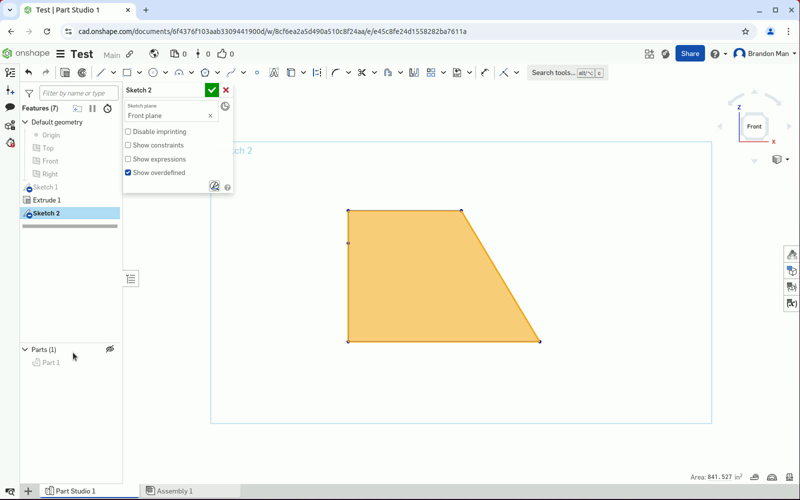
key(shift+e)
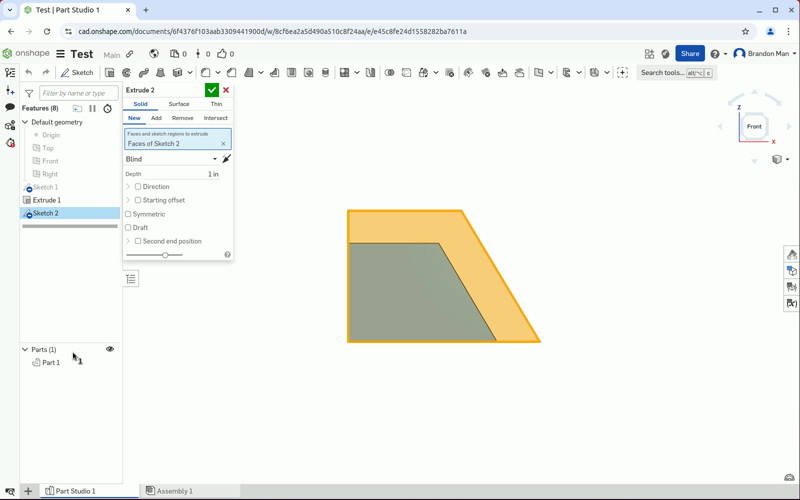
mouse_move(143, 106)
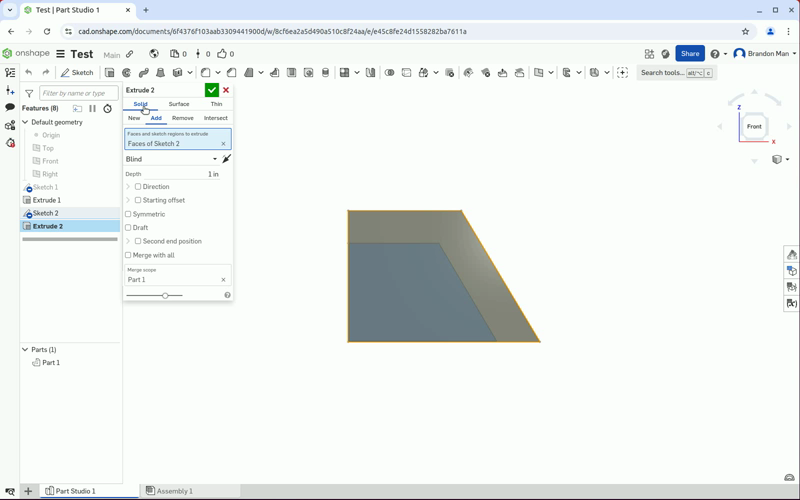
click(143, 106)
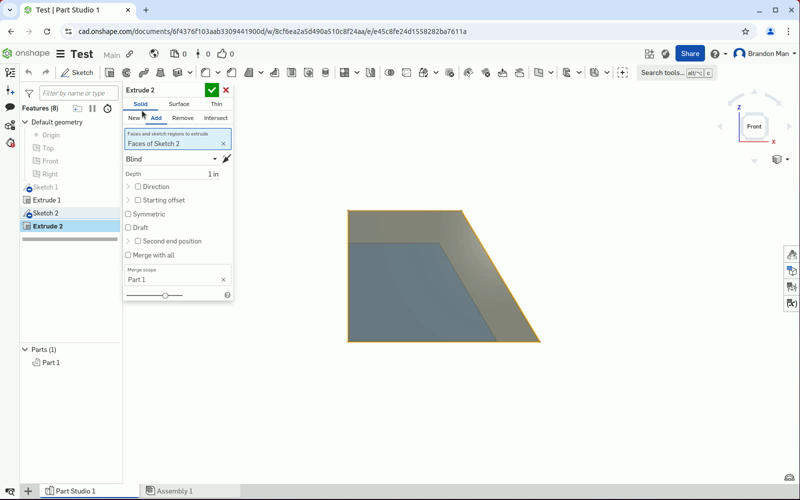
mouse_move(137, 120)
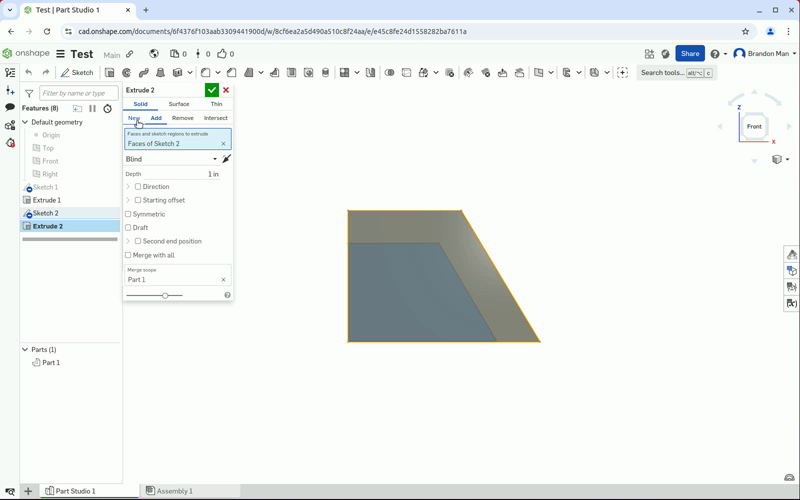
click(137, 120)
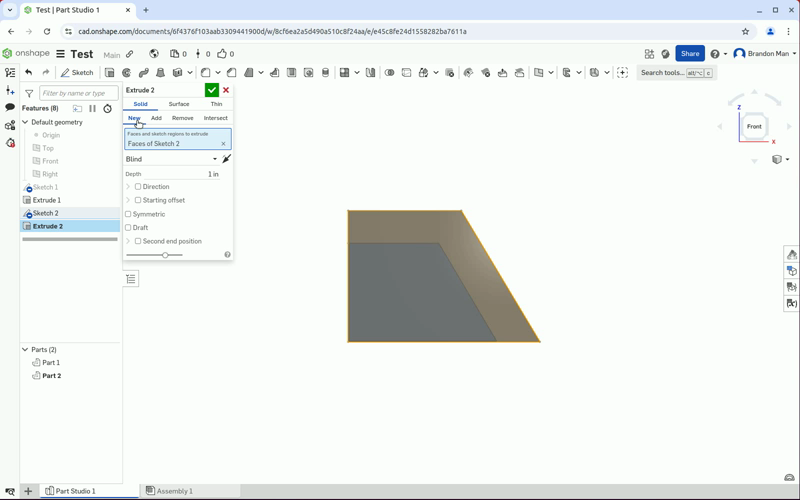
key(tab, 4)
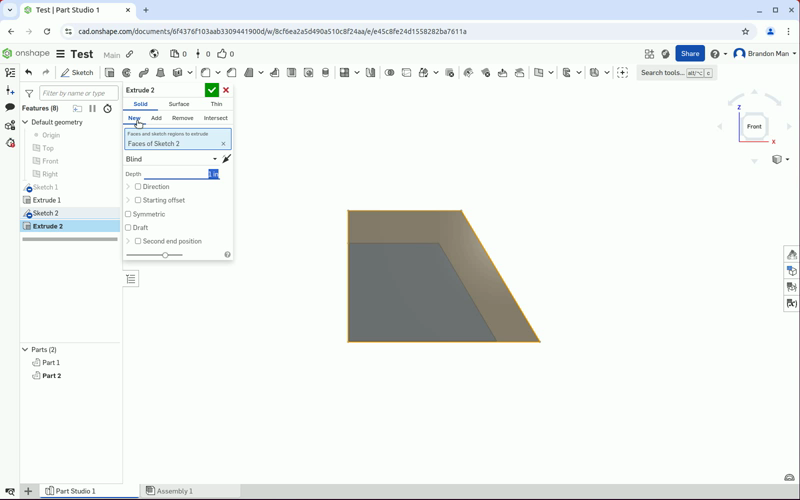
text(7.703)
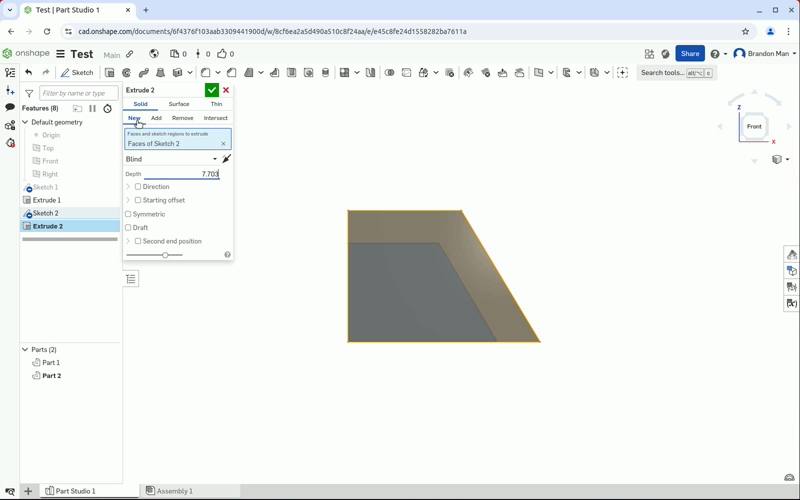
key(enter)
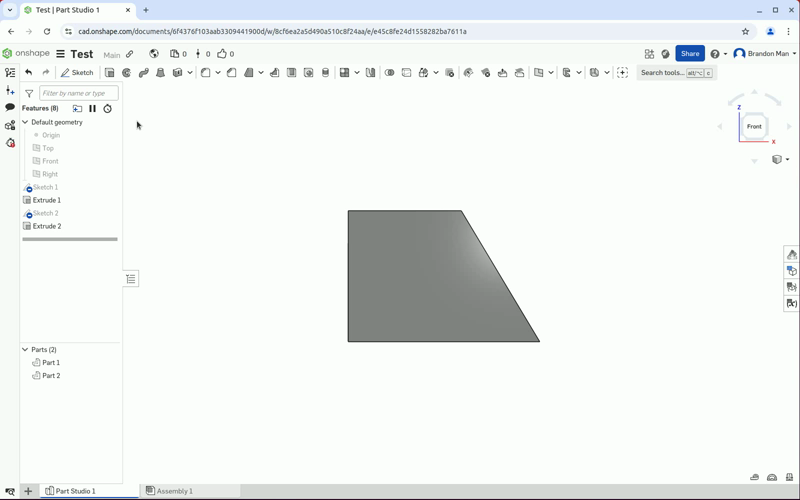
key(shift+h)
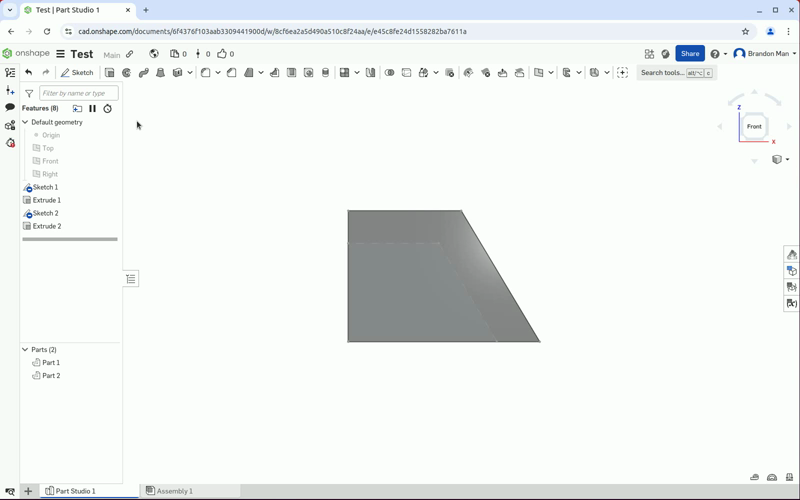
key(shift+h)
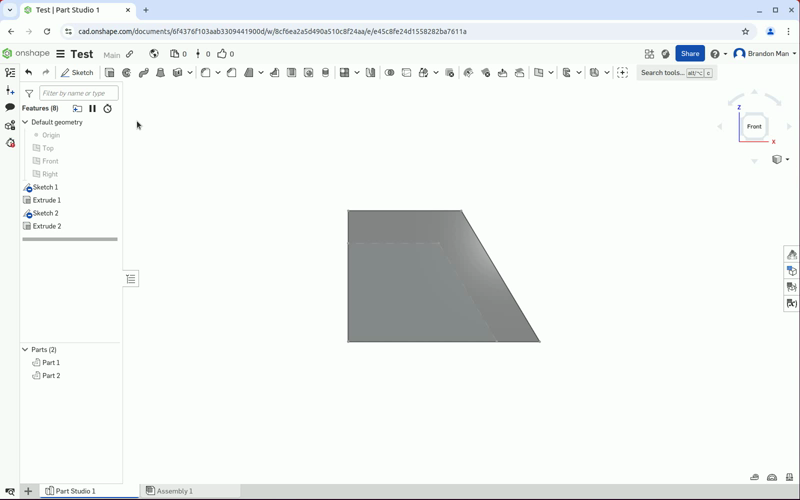
key(shift+7)
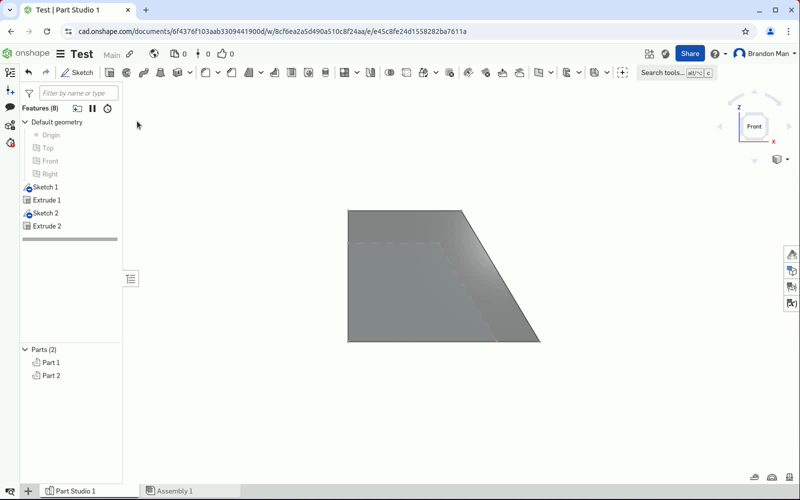
key(left, 2)
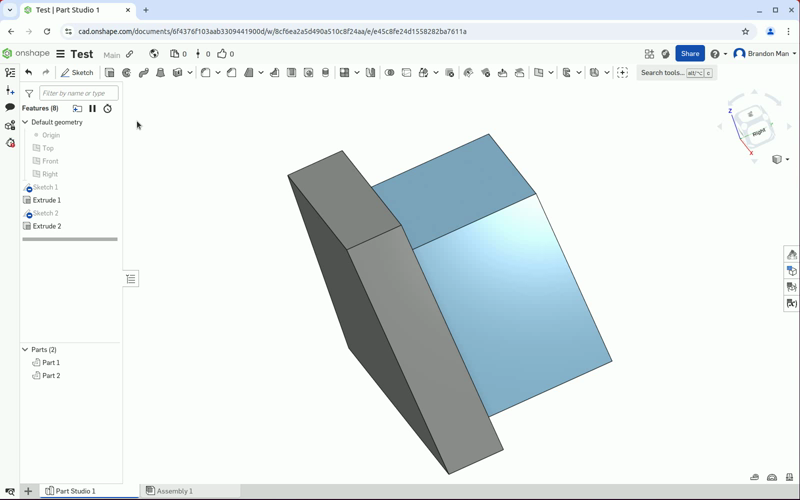
key(down, 2)
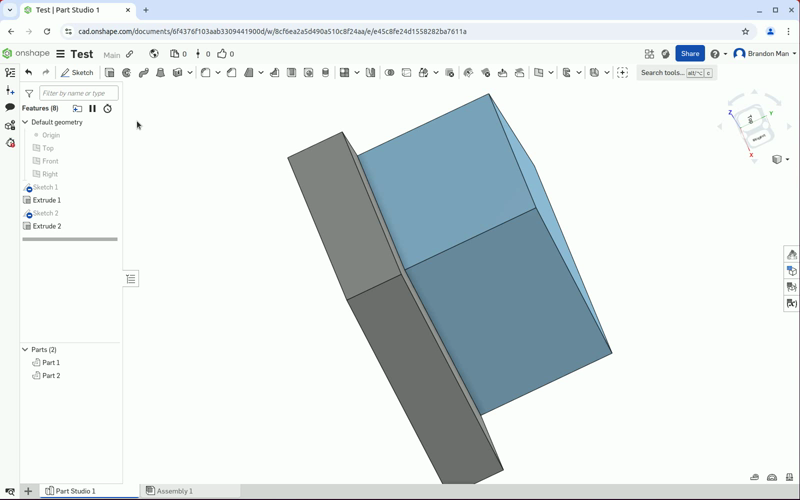
key(up, 2)
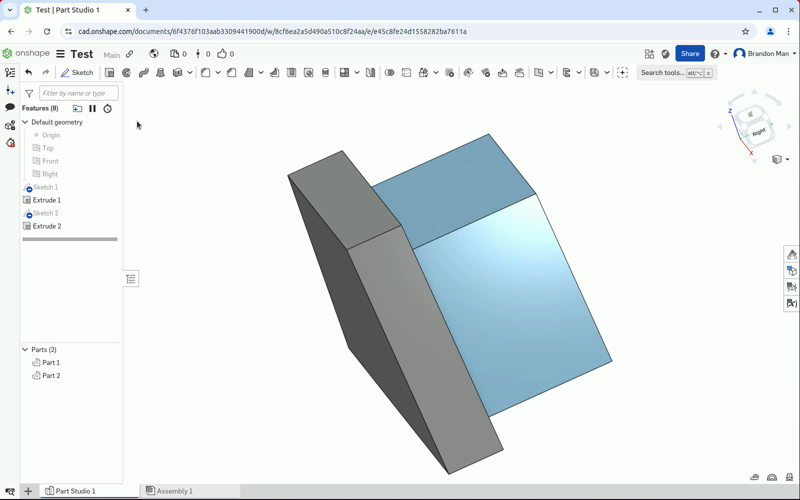
key(right, 2)
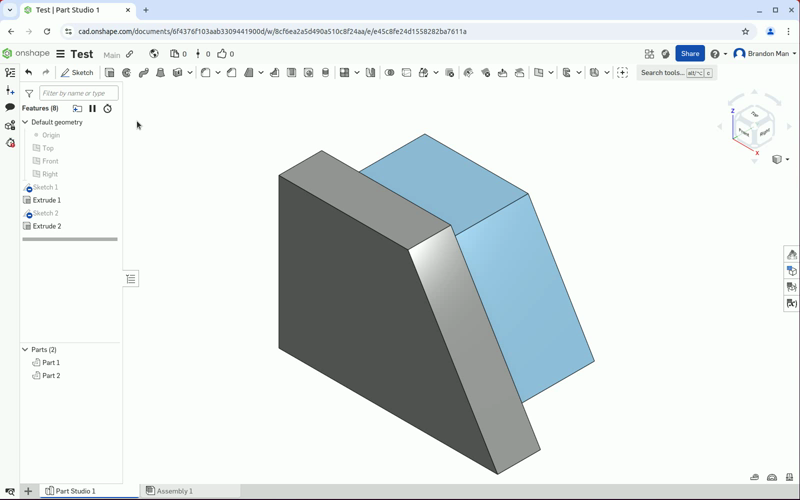
mouse_move(73, 189)
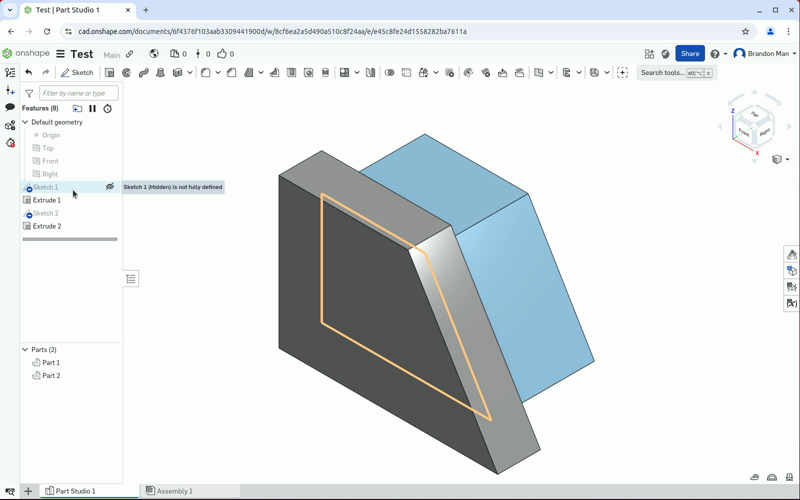
click(73, 189)